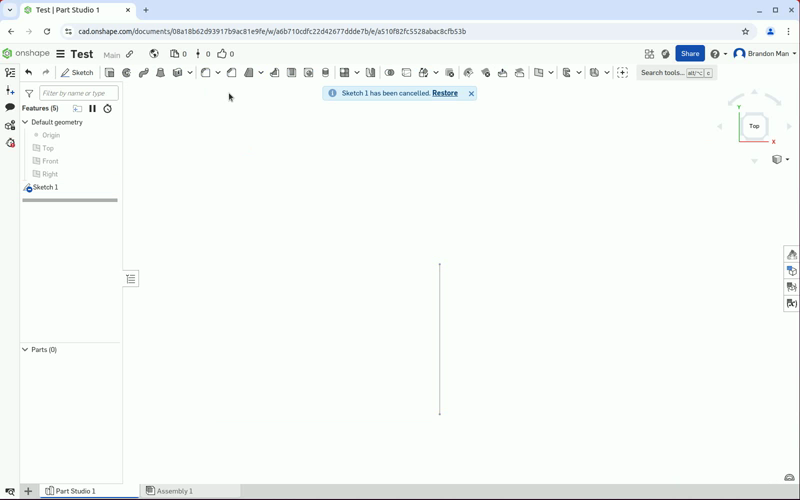
key(shift+h)
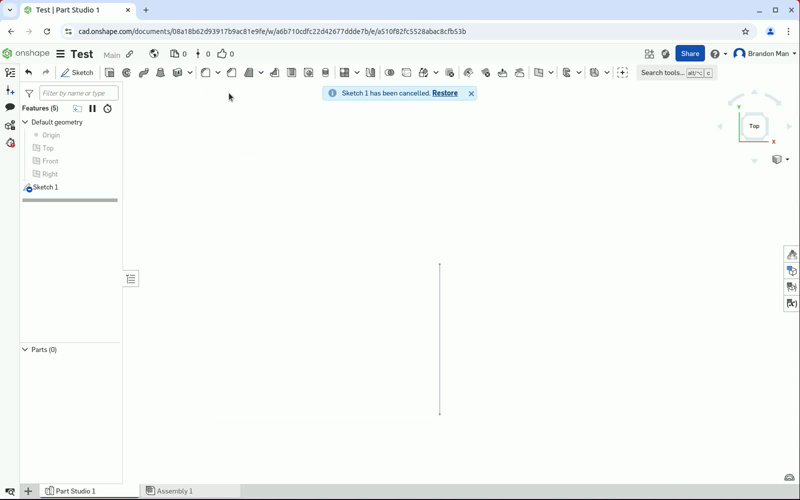
key(shift+s)
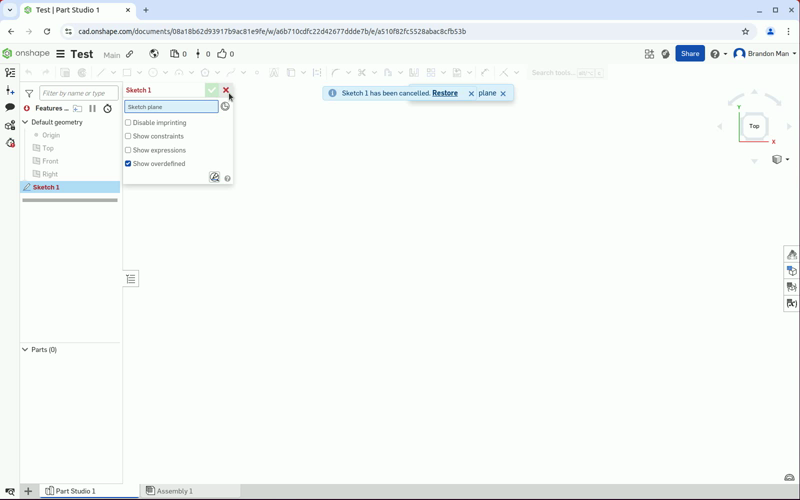
mouse_move(73, 150)
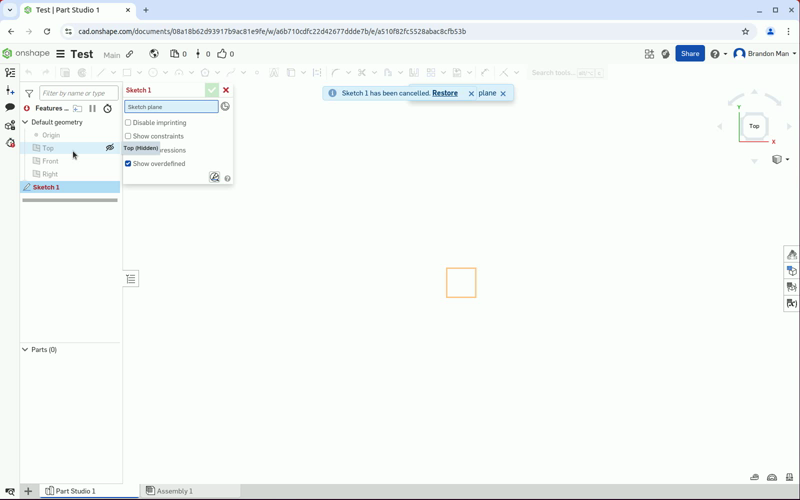
click(73, 150)
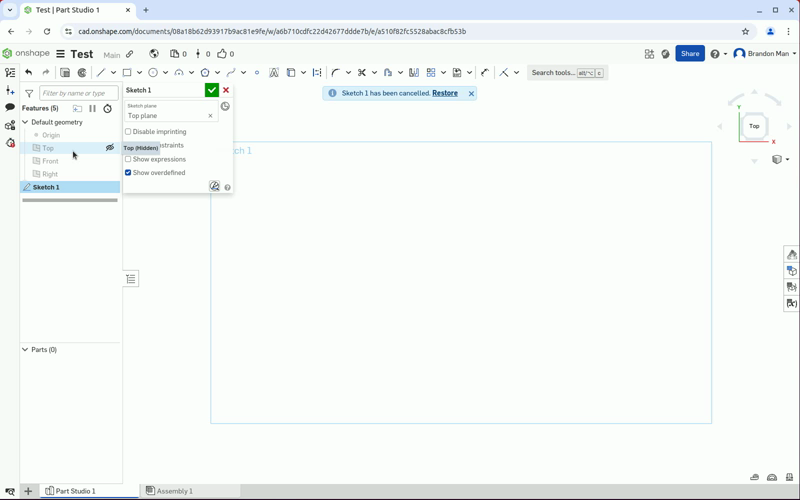
mouse_move(73, 352)
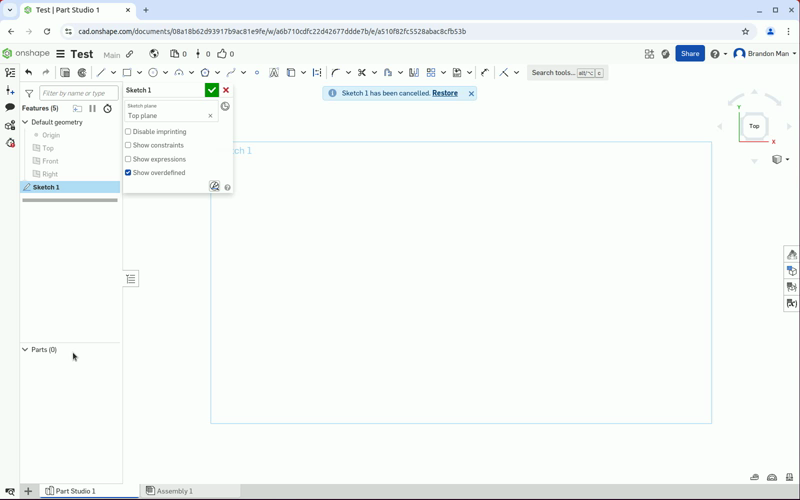
key(y)
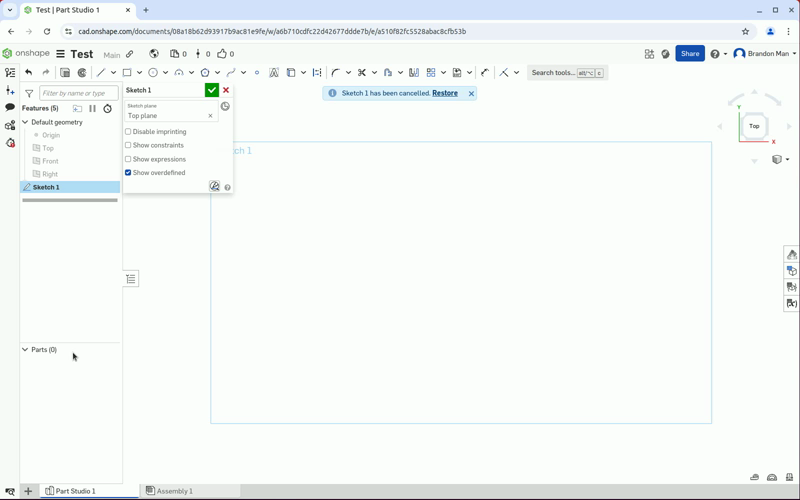
key(c)
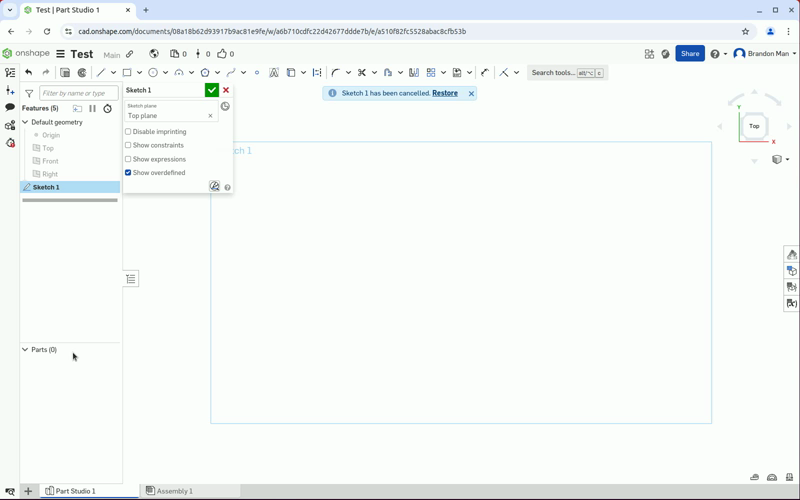
key_down(shift)
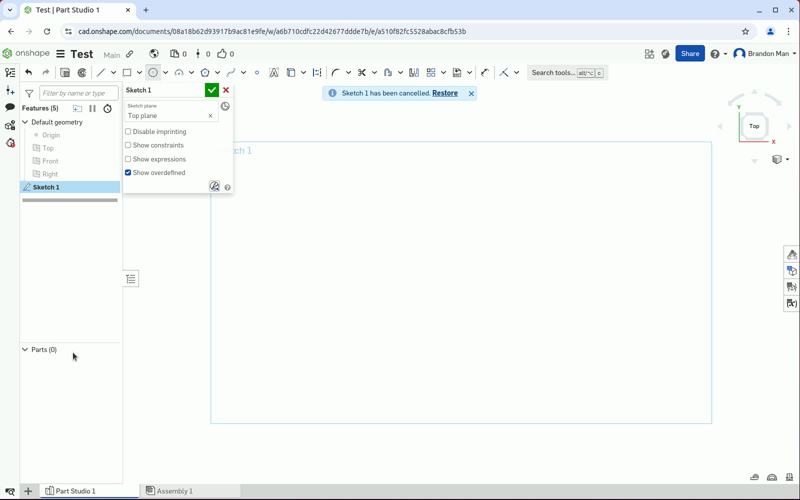
mouse_move(460, 282)
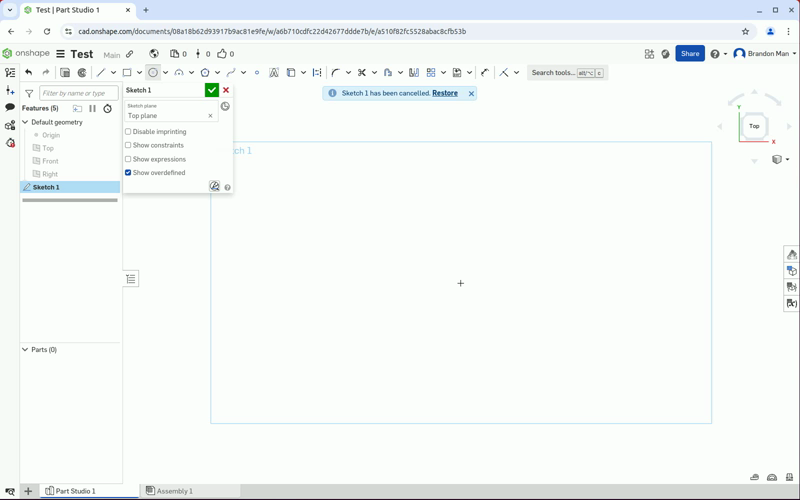
click(460, 282)
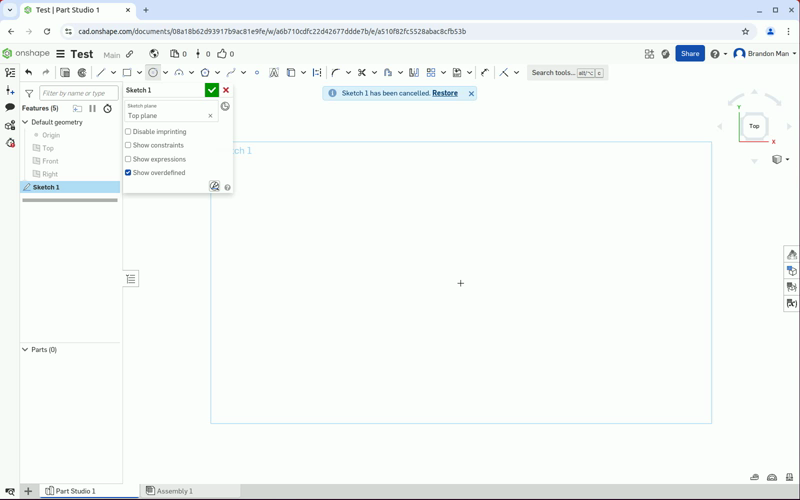
key_up(shift)
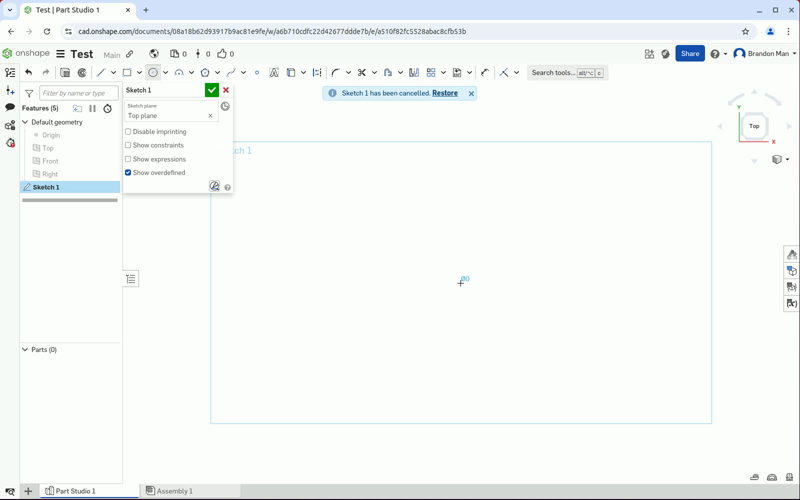
mouse_move(464, 282)
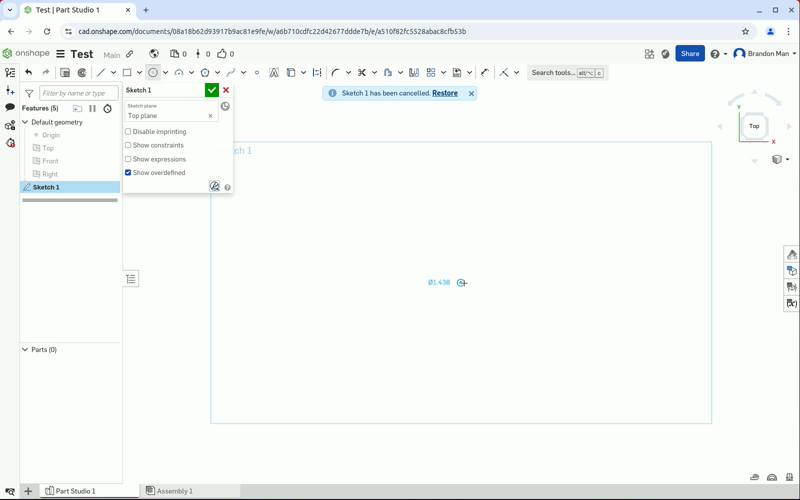
click(464, 282)
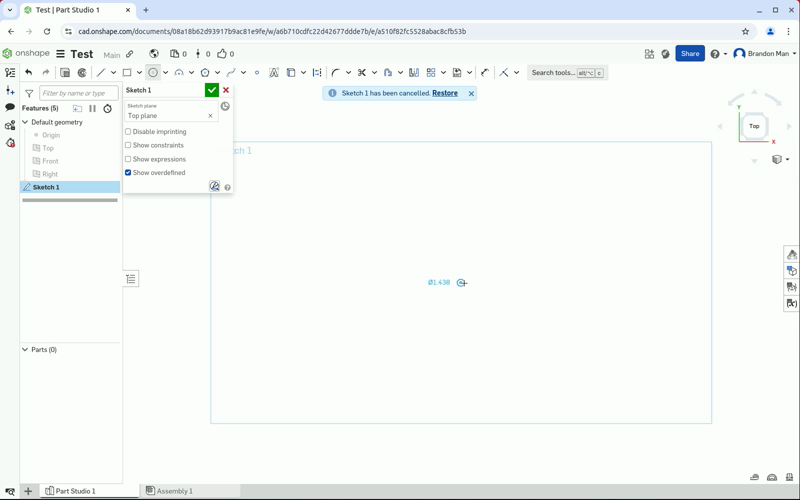
key(esc)
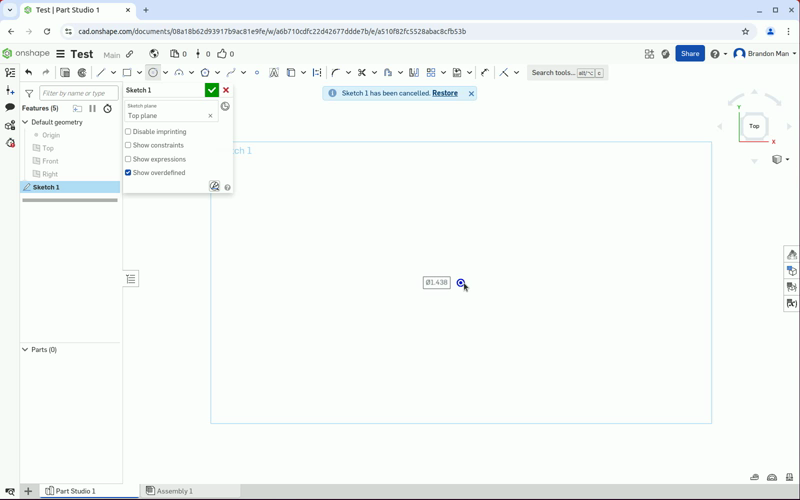
mouse_move(463, 283)
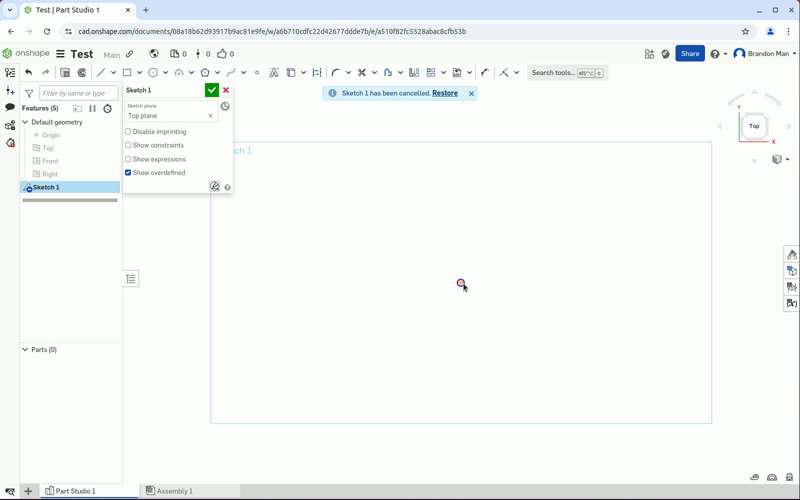
scroll(6)
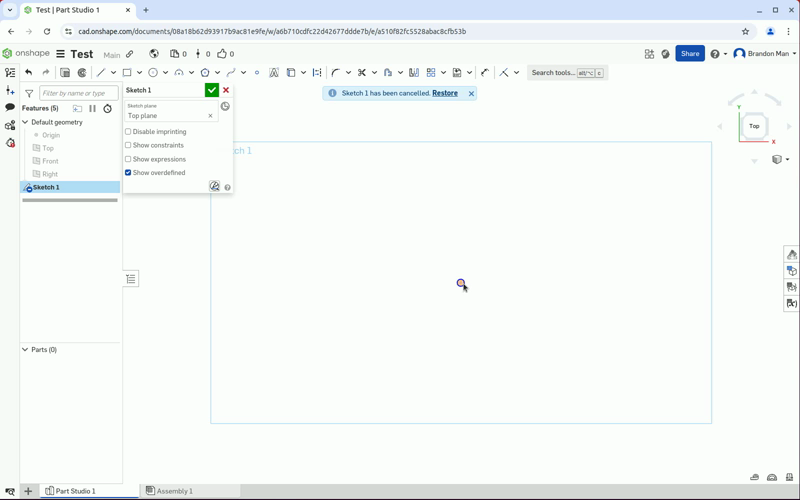
scroll(6)
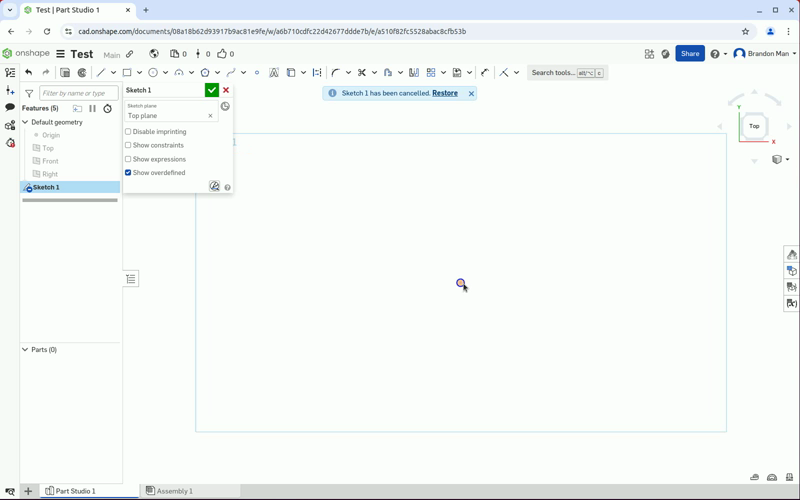
scroll(6)
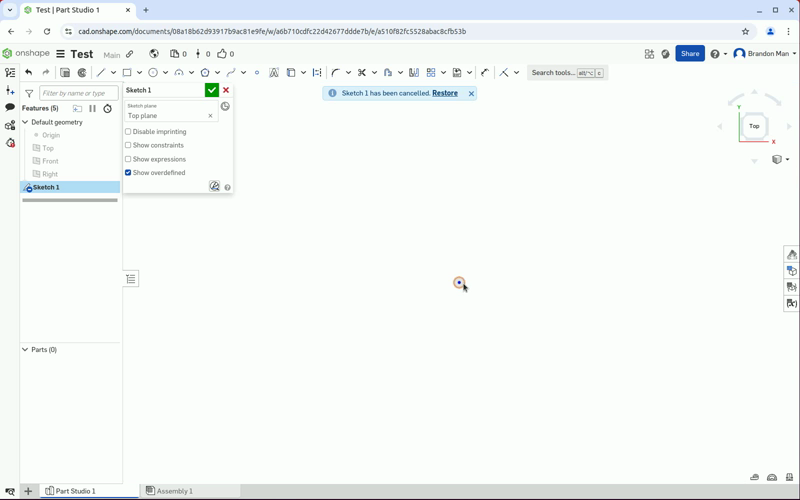
scroll(6)
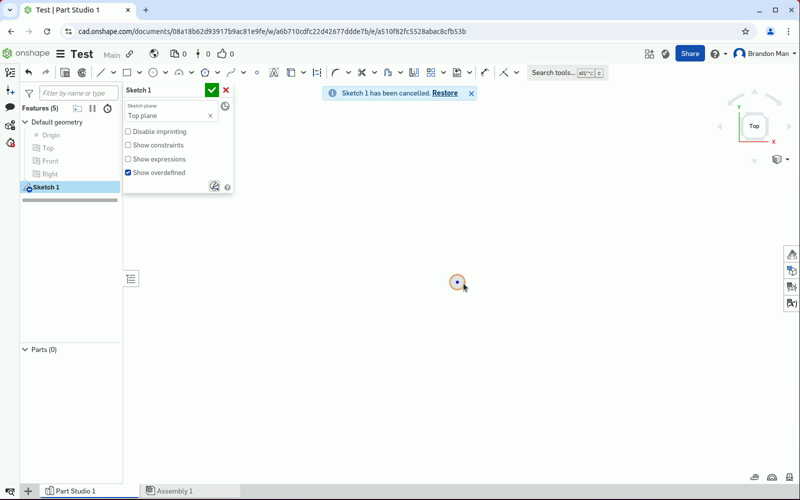
scroll(6)
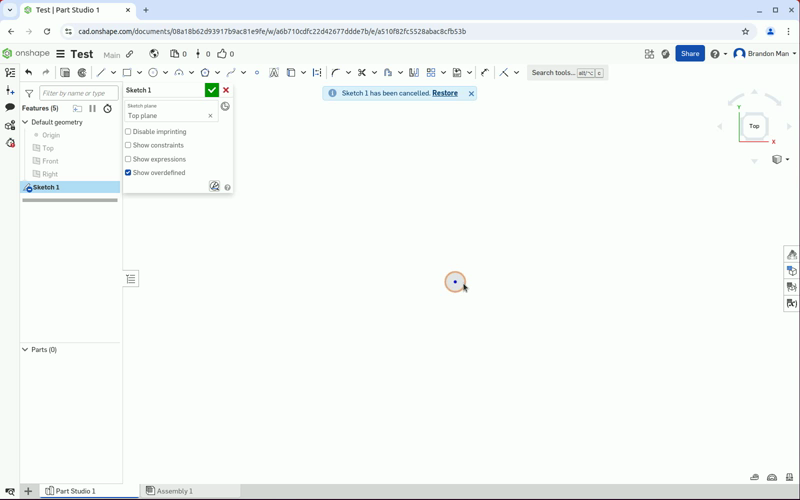
scroll(6)
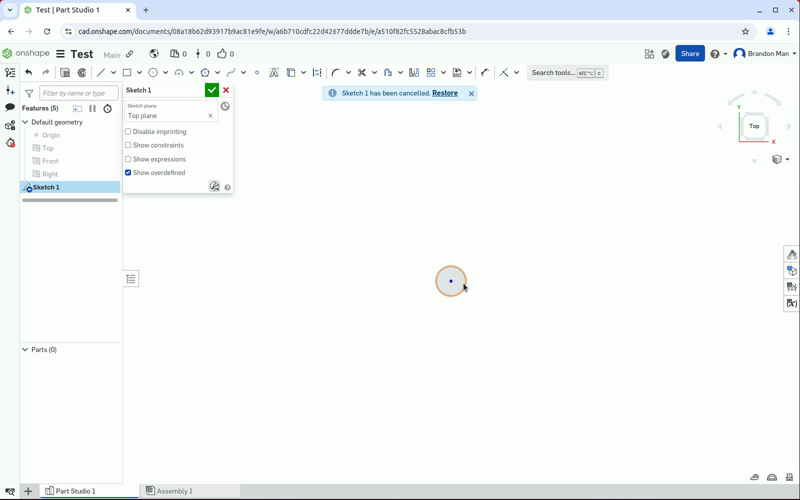
scroll(6)
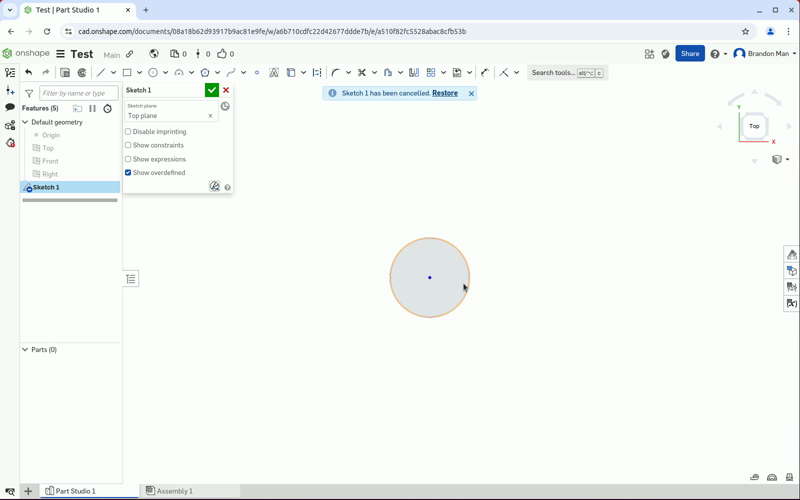
click(463, 283)
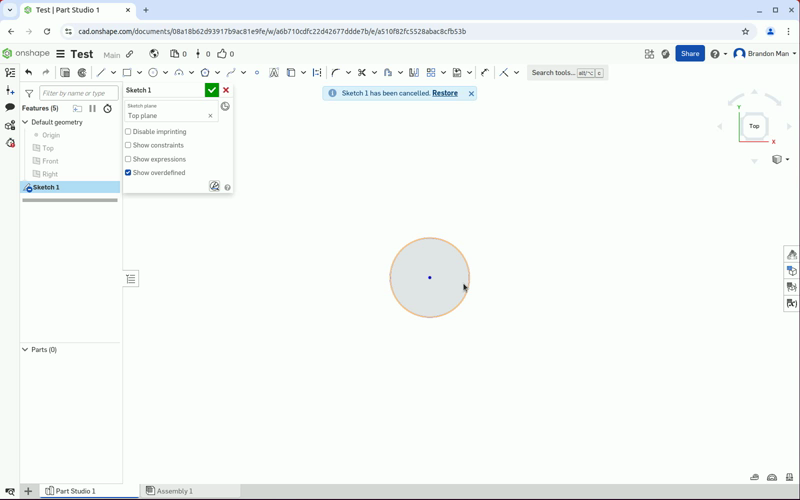
scroll(-6)
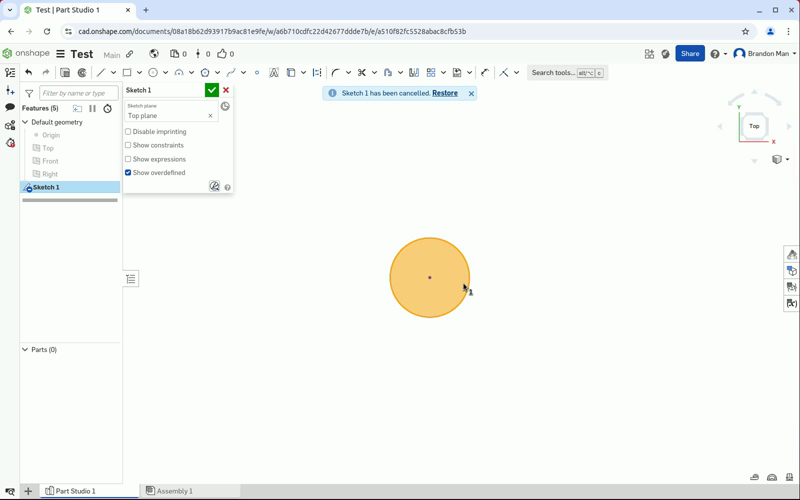
scroll(-6)
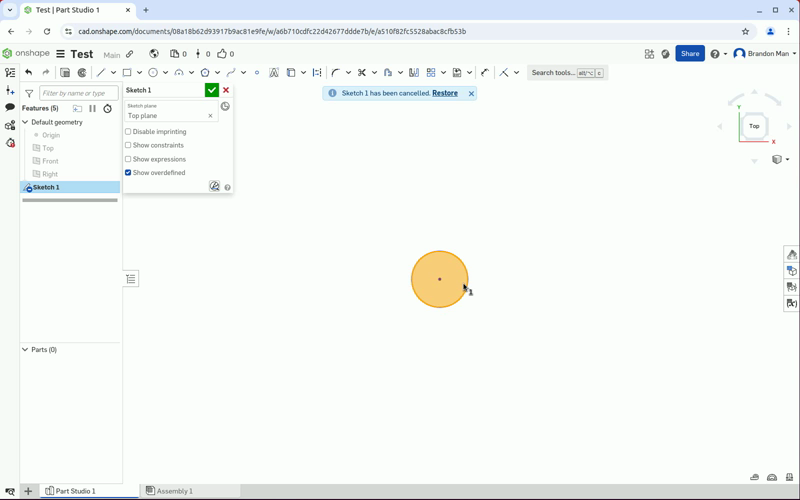
scroll(-6)
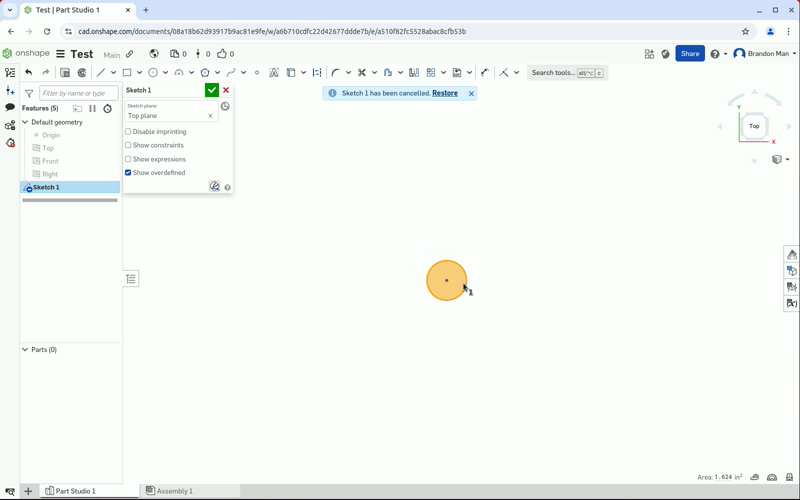
scroll(-6)
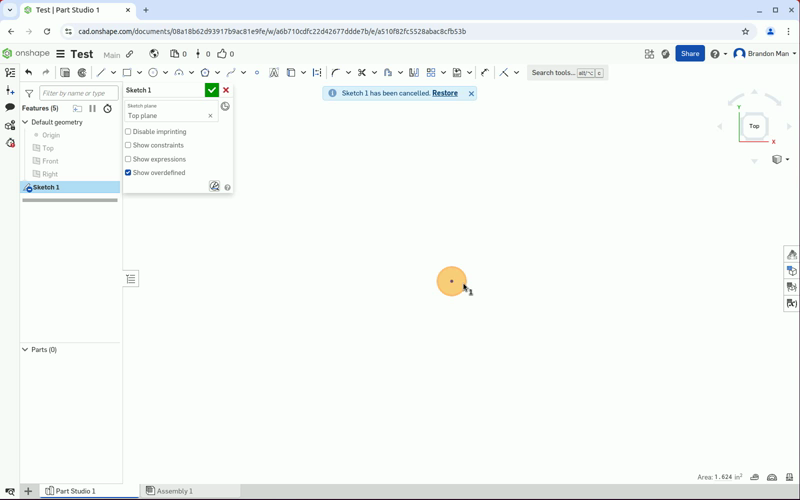
scroll(-6)
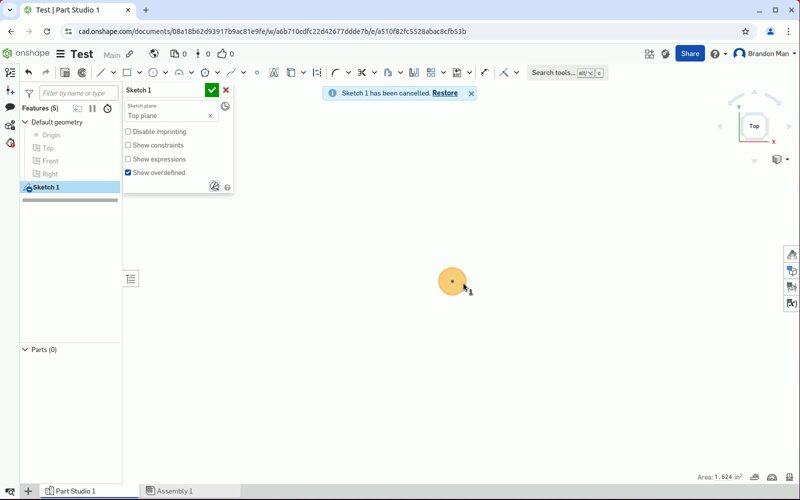
scroll(-6)
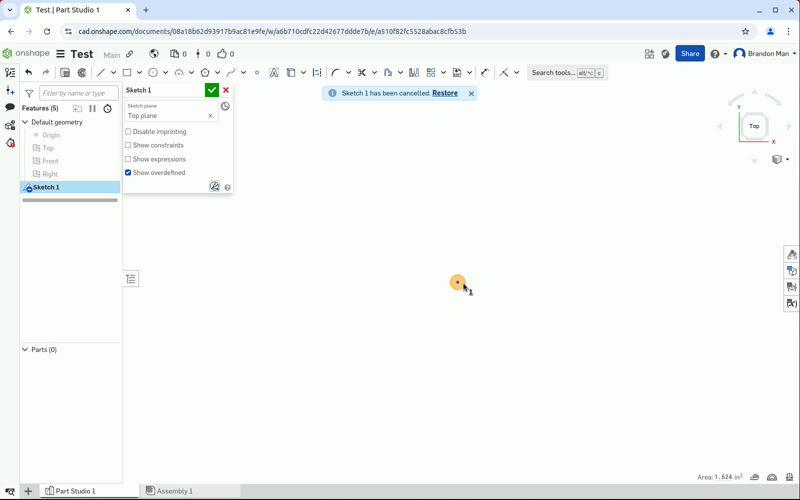
scroll(-6)
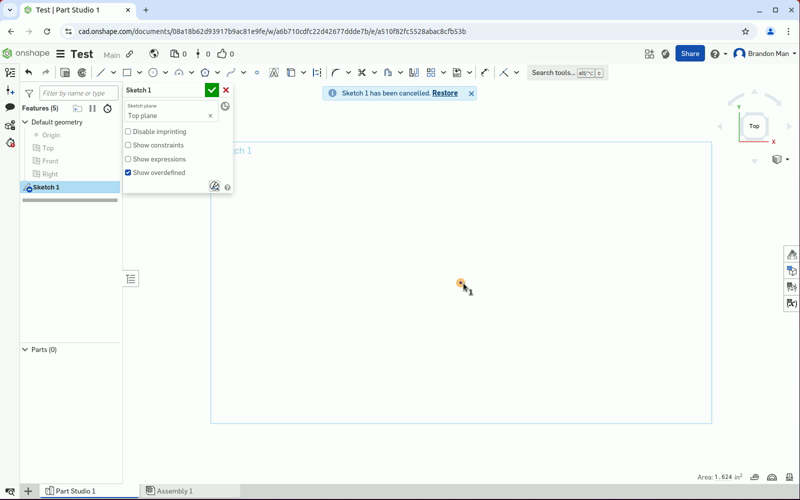
mouse_move(73, 352)
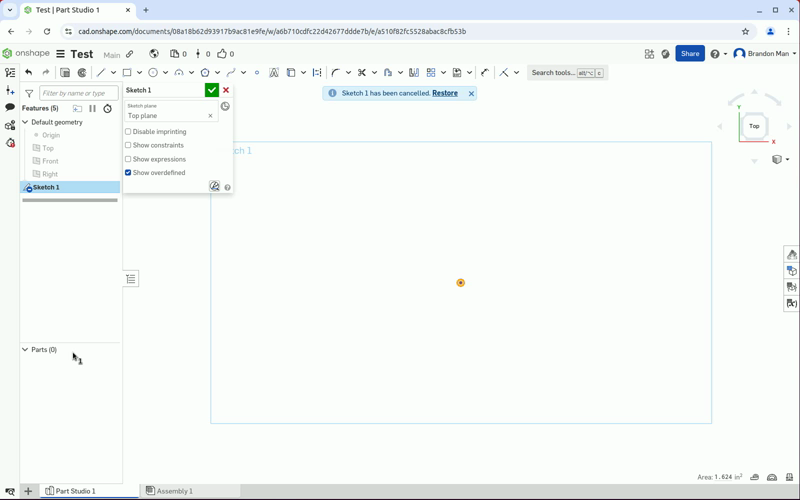
key(shift+y)
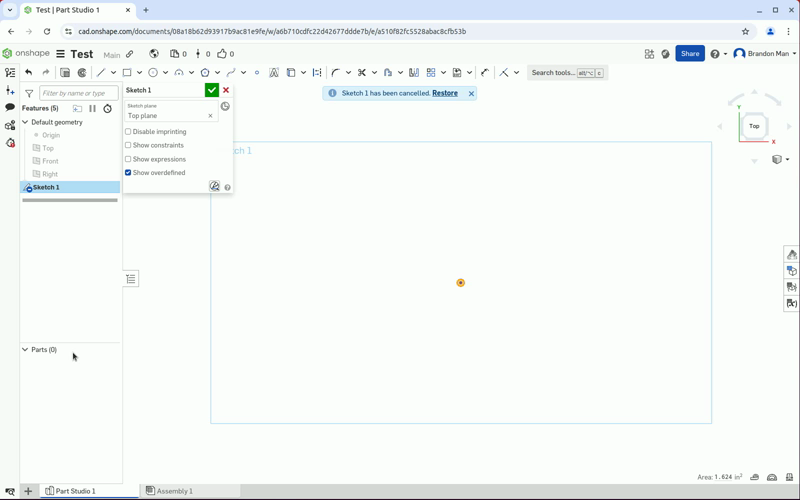
key(shift+e)
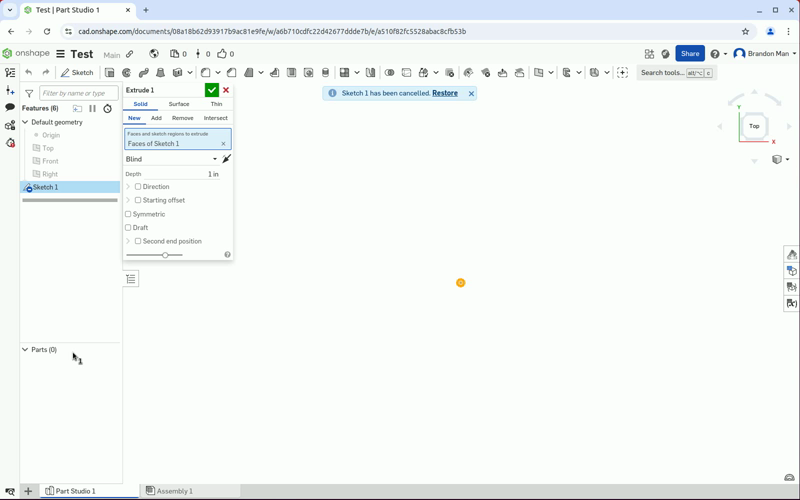
mouse_move(143, 106)
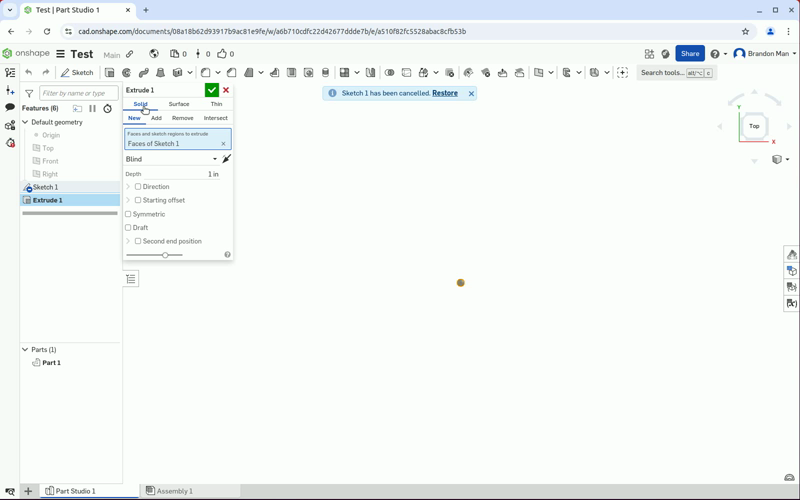
click(143, 106)
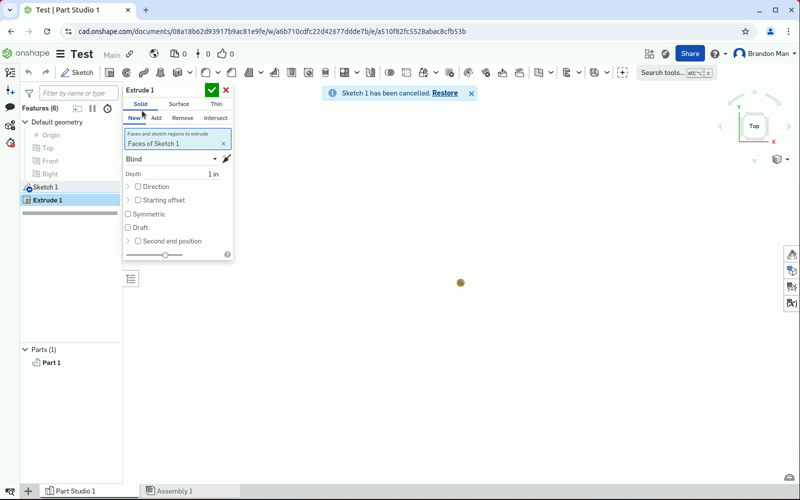
mouse_move(137, 120)
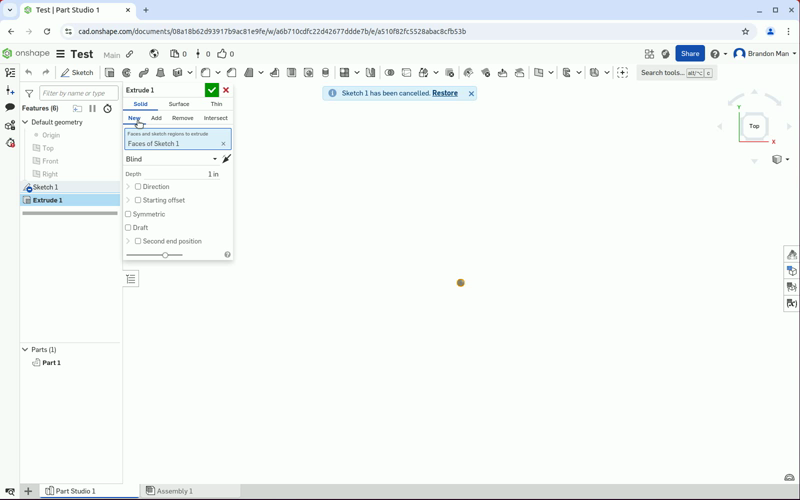
click(137, 120)
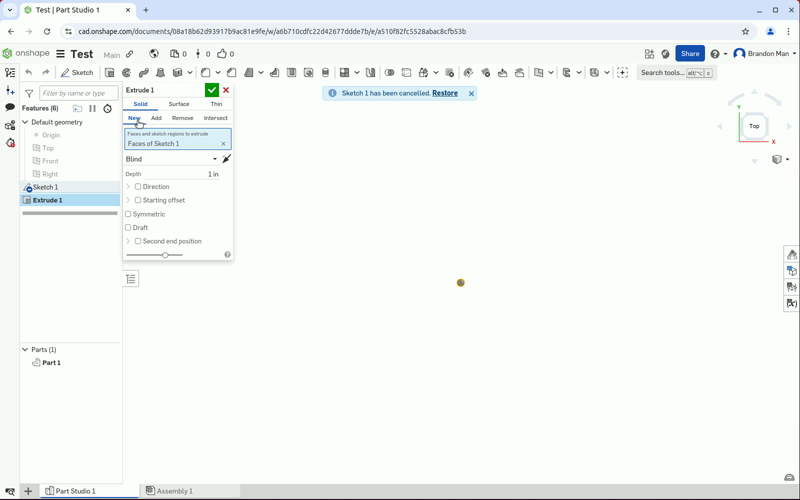
key(tab, 4)
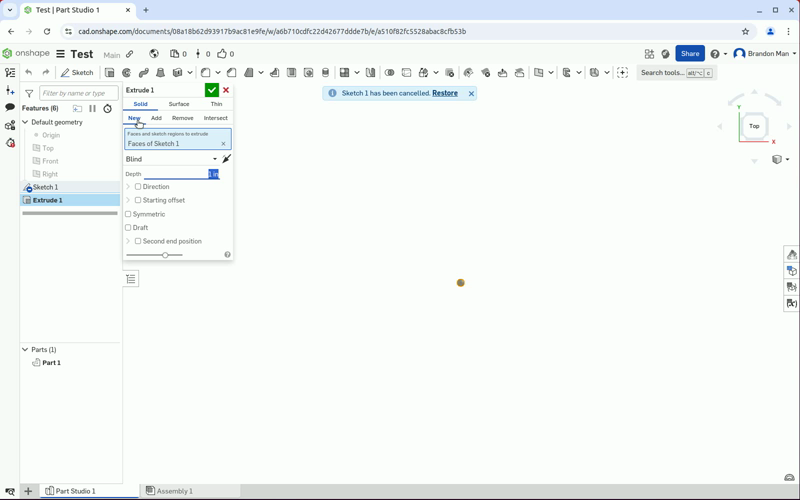
text(23.108)
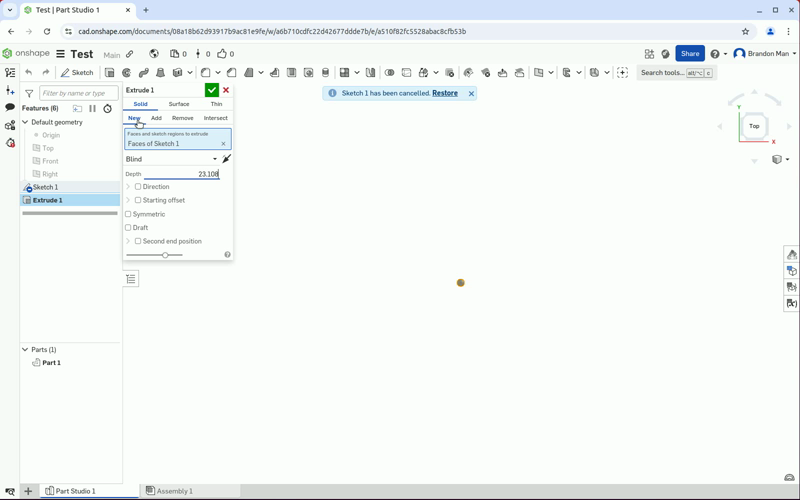
key(enter)
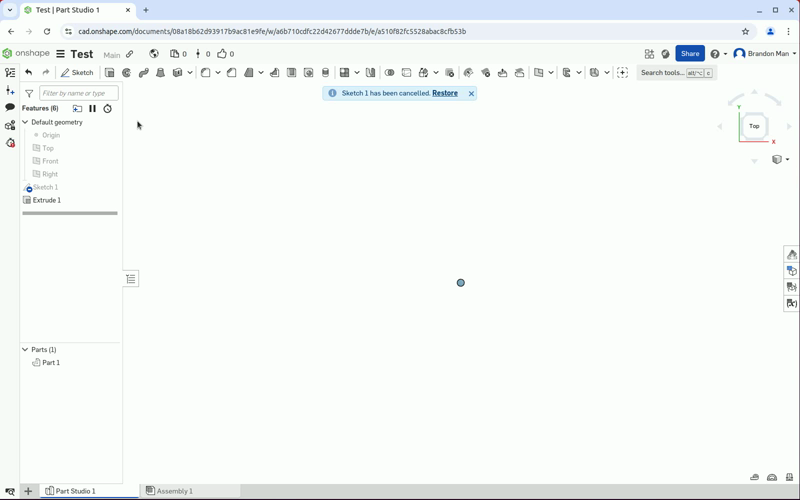
key(shift+h)
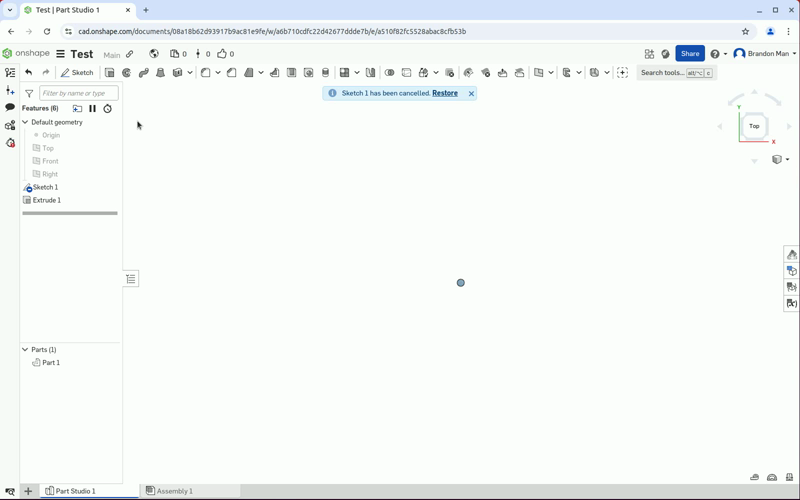
key(shift+h)
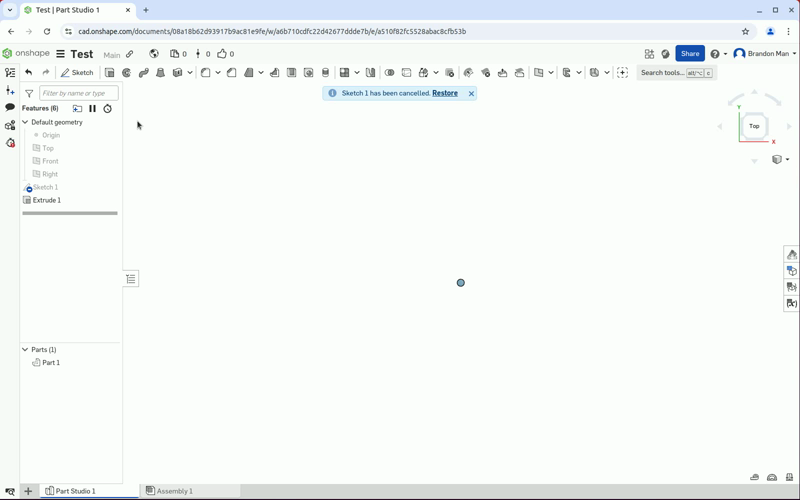
mouse_move(73, 189)
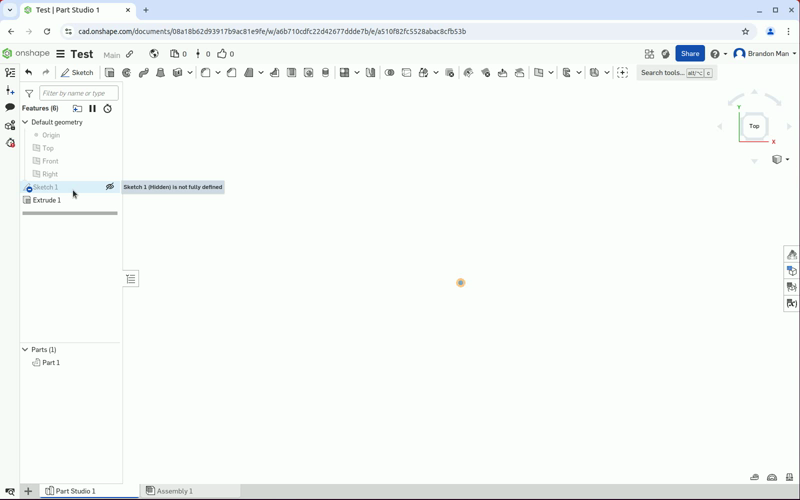
click(73, 189)
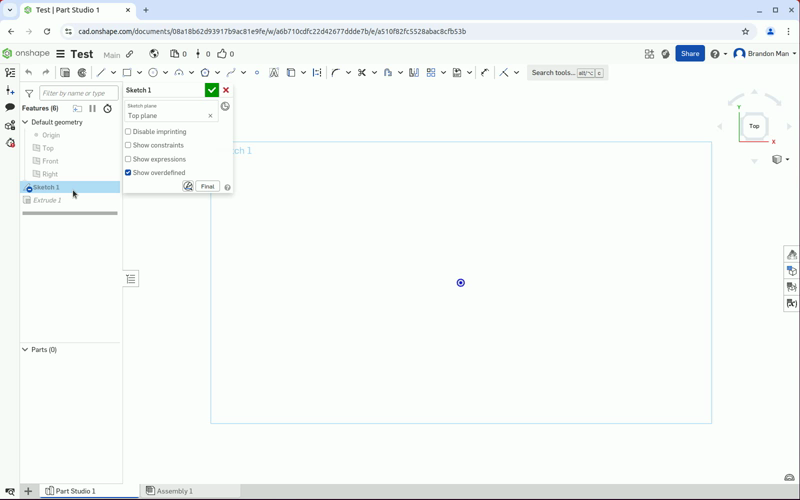
mouse_move(229, 92)
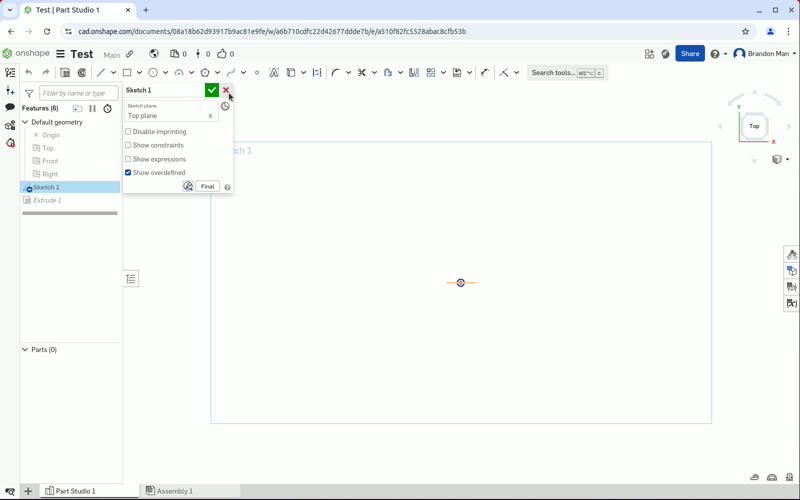
click(229, 92)
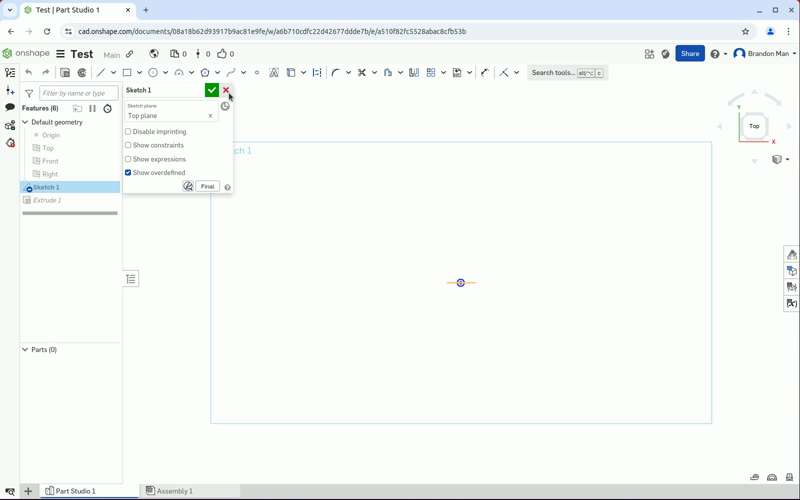
key(shift+s)
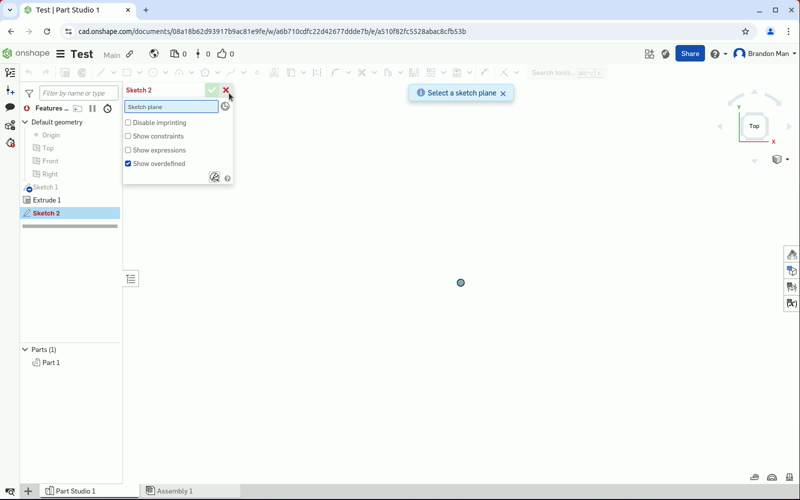
mouse_move(73, 150)
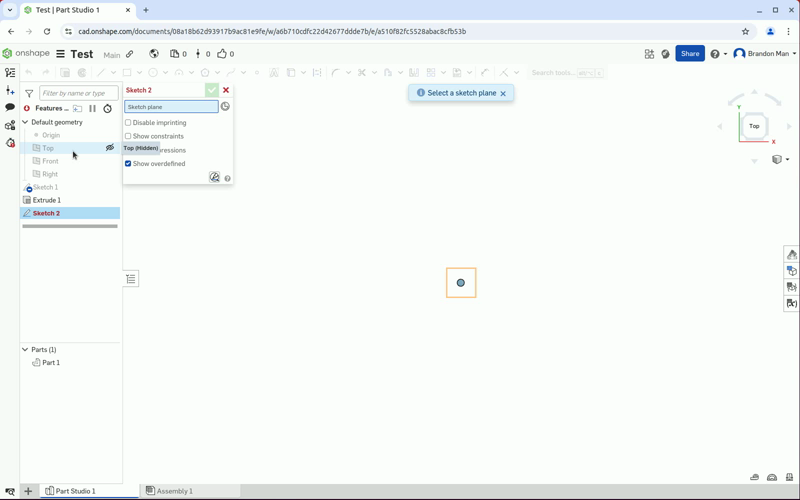
click(73, 150)
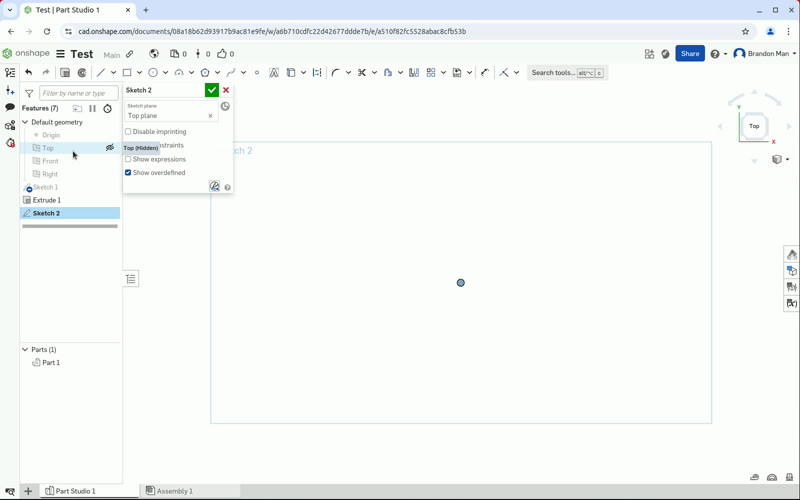
mouse_move(73, 352)
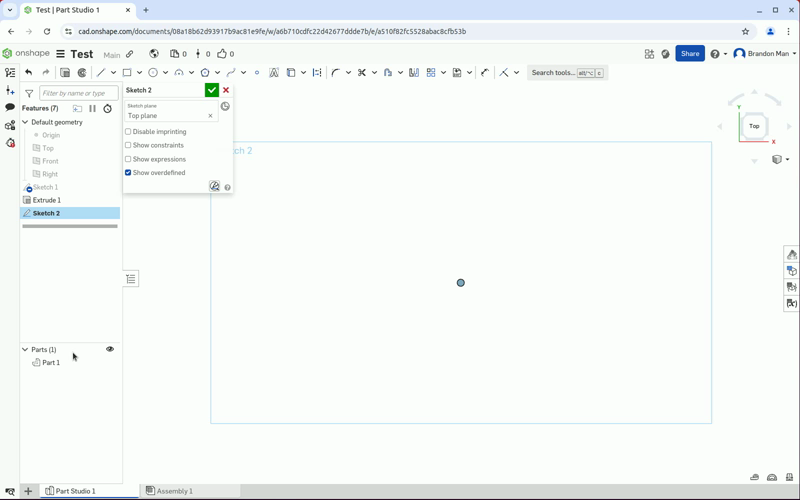
key(y)
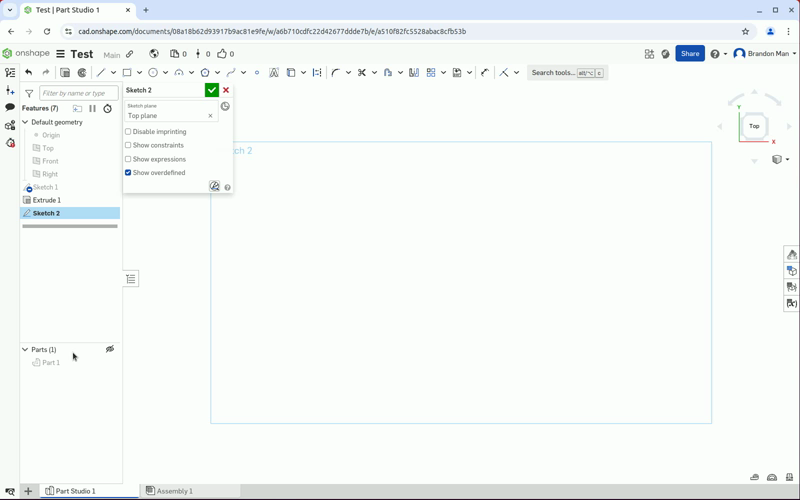
key(c)
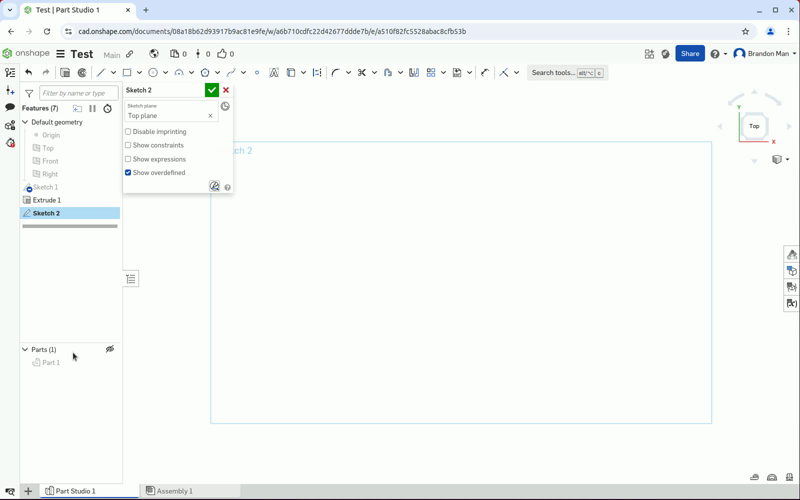
key_down(shift)
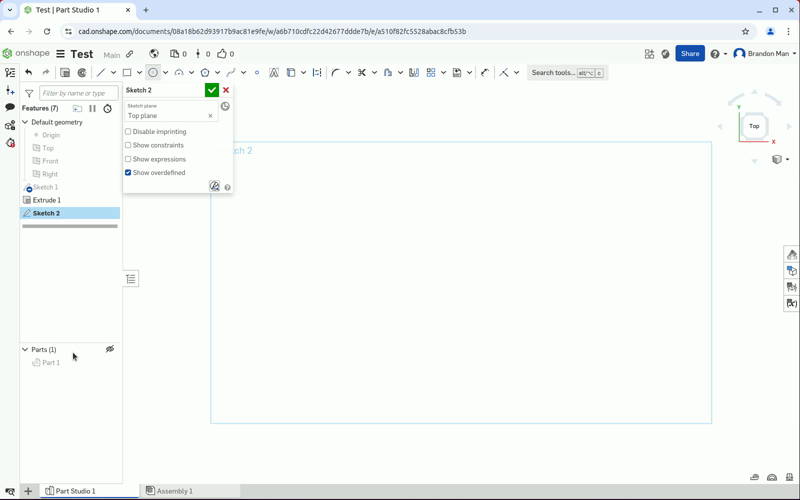
mouse_move(461, 282)
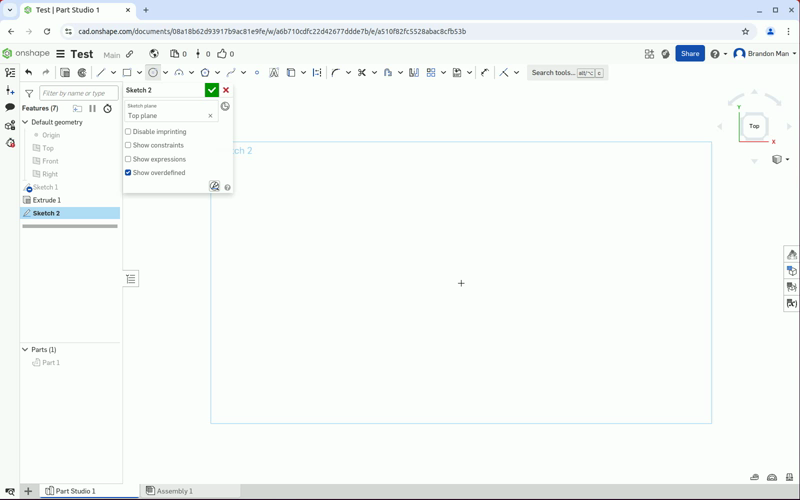
click(461, 282)
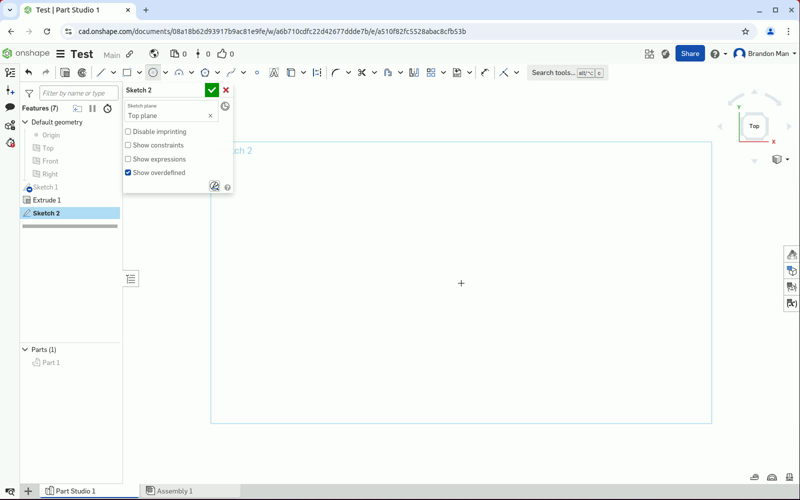
key_up(shift)
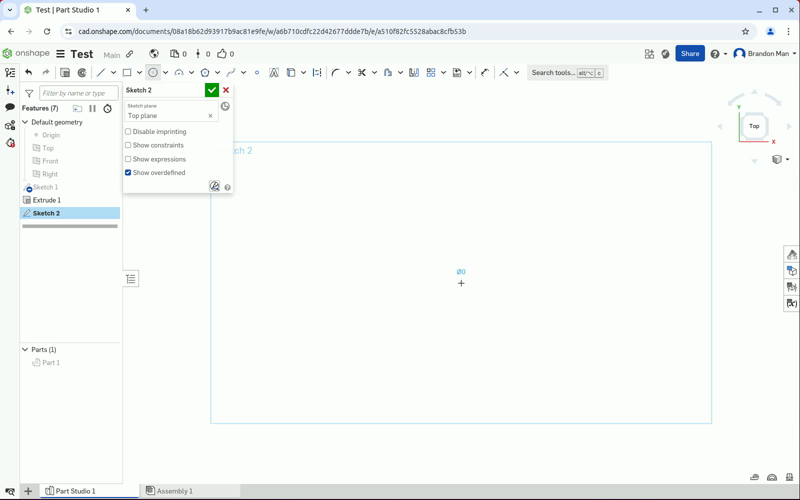
mouse_move(466, 282)
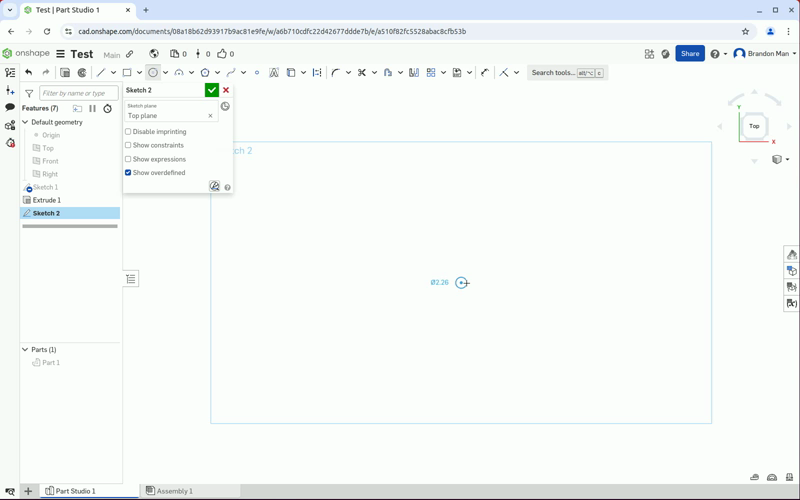
click(466, 282)
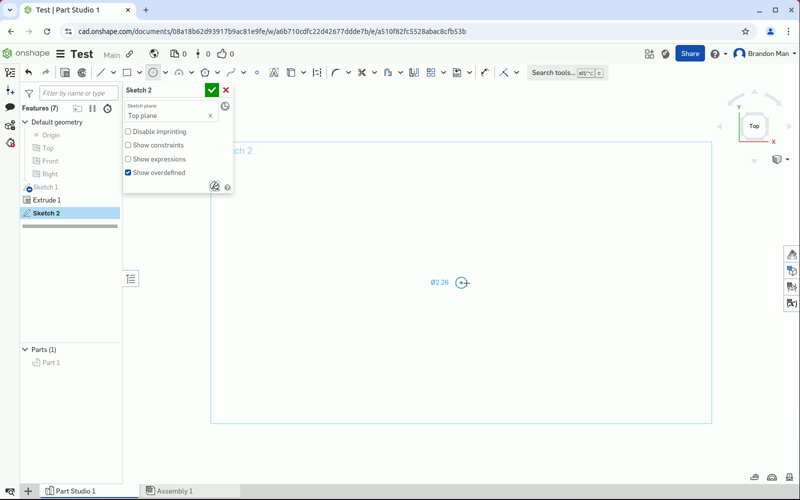
key(esc)
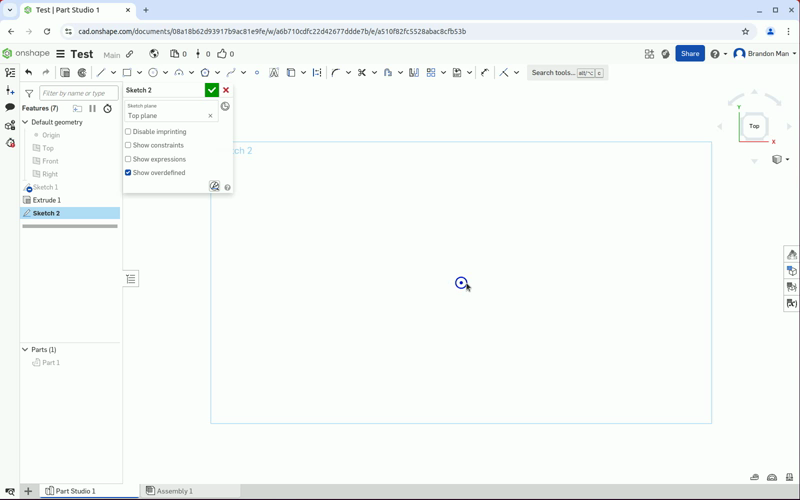
key(c)
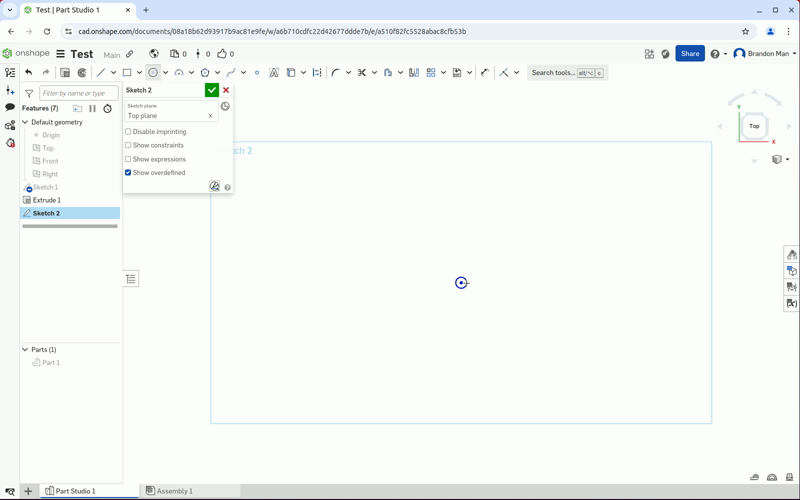
key_down(shift)
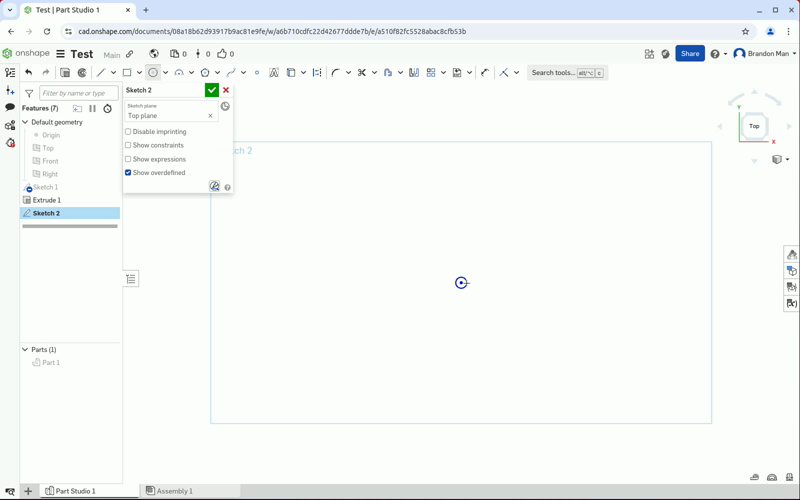
mouse_move(461, 282)
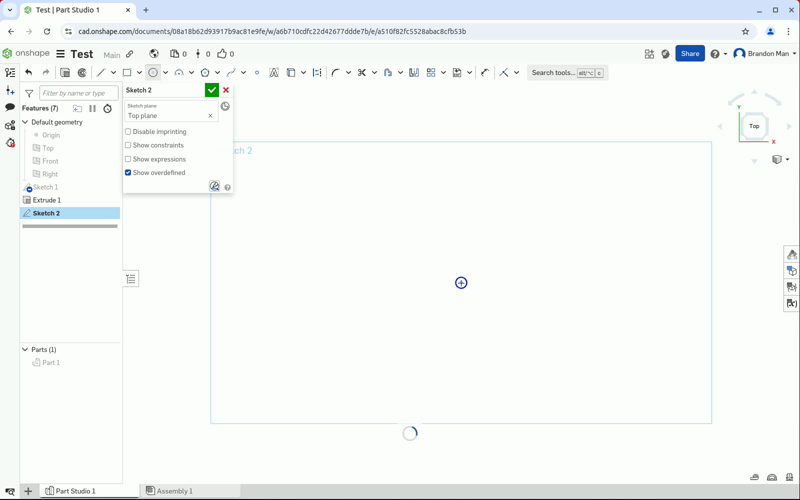
click(461, 282)
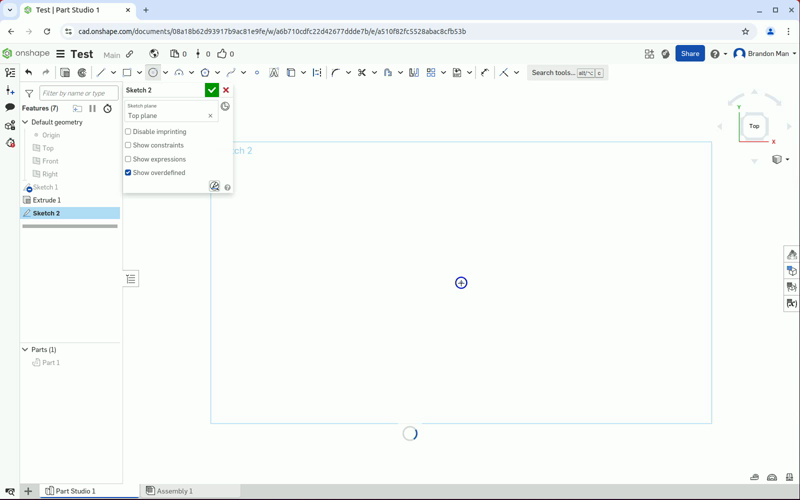
key_up(shift)
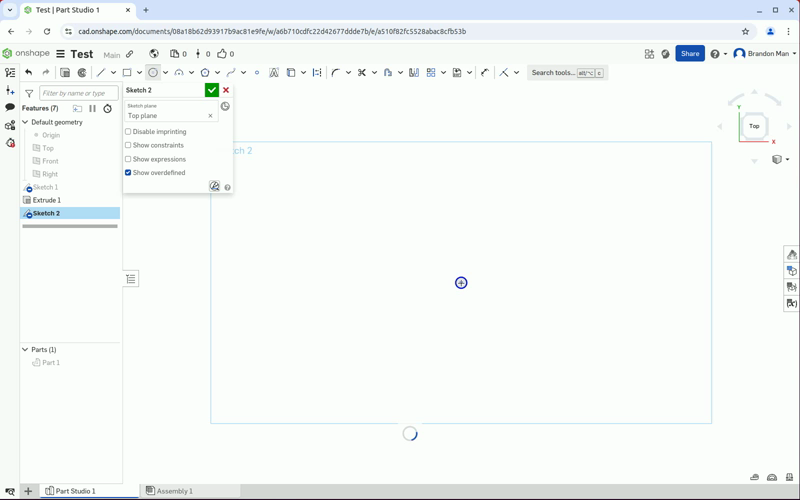
mouse_move(464, 282)
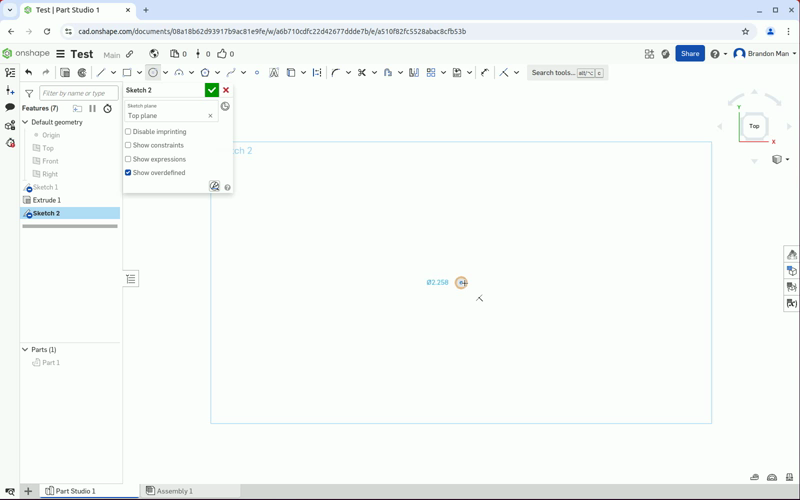
scroll(6)
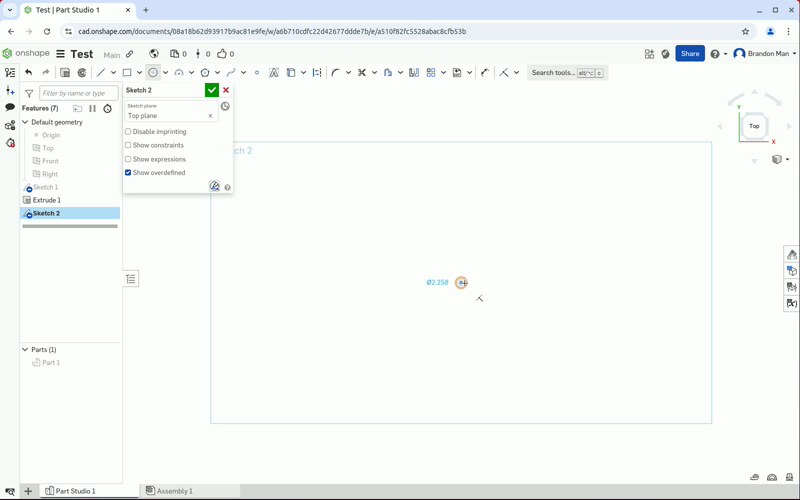
scroll(6)
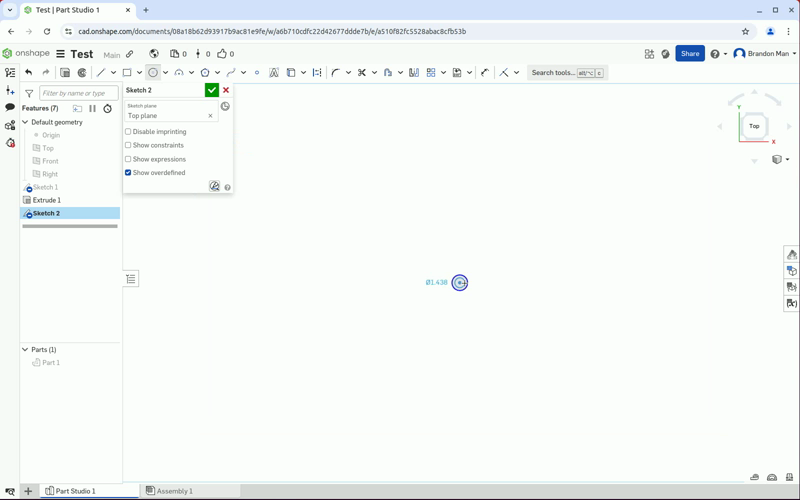
scroll(6)
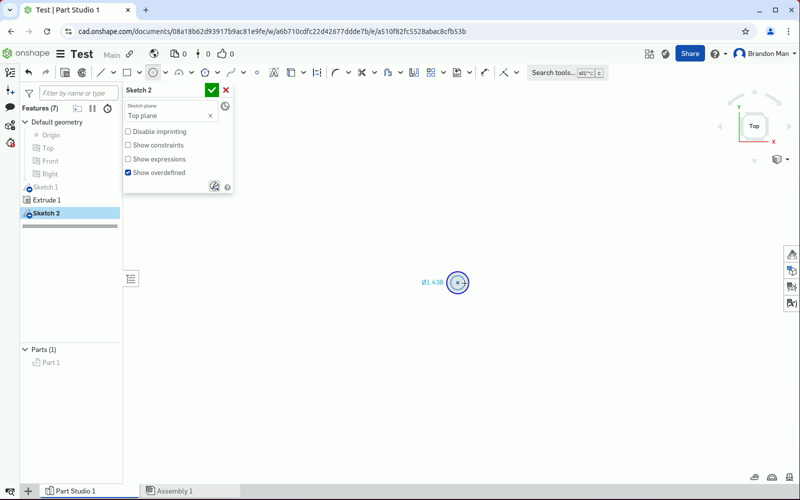
scroll(6)
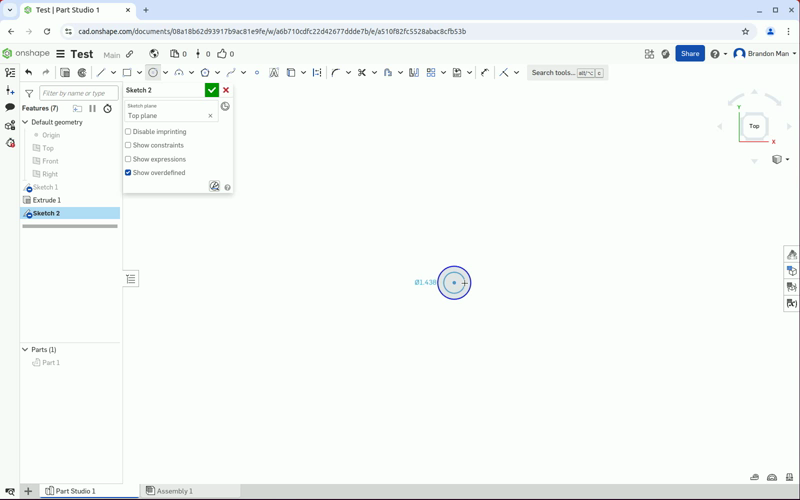
scroll(6)
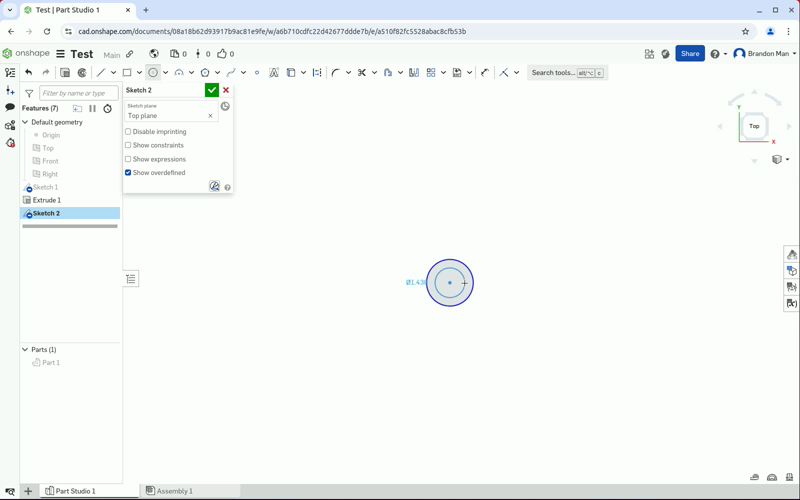
scroll(6)
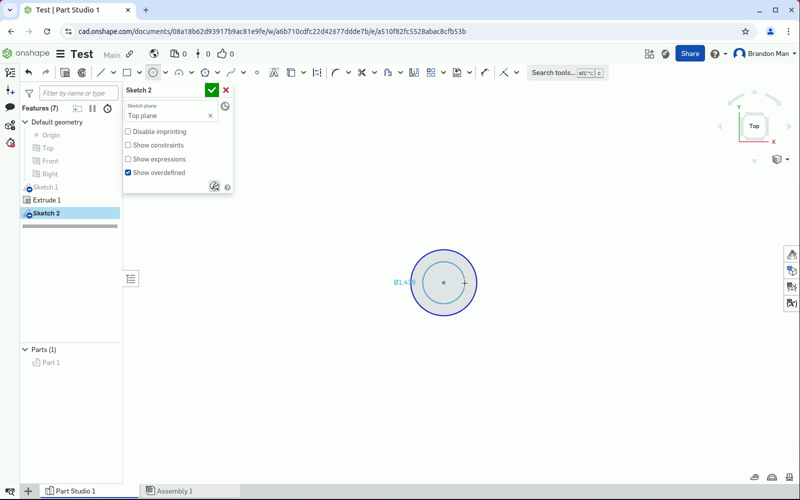
scroll(6)
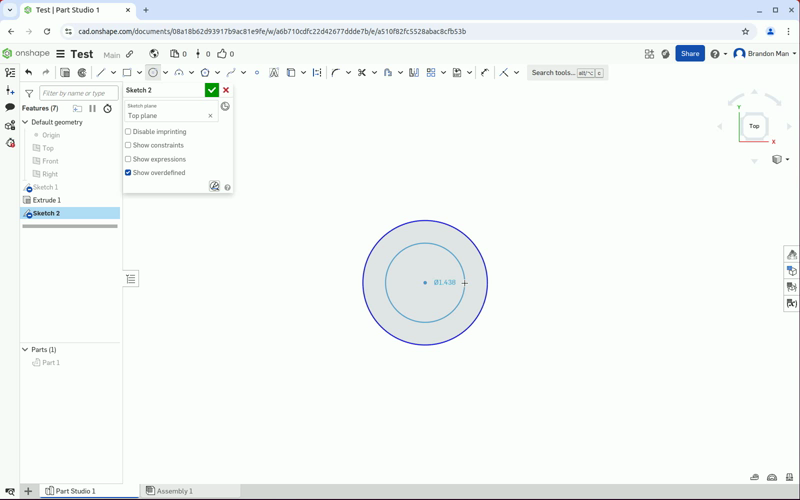
click(464, 282)
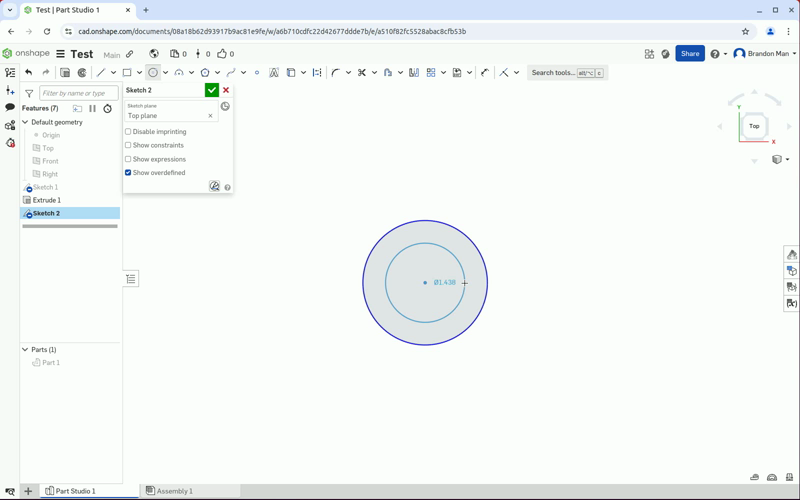
scroll(-6)
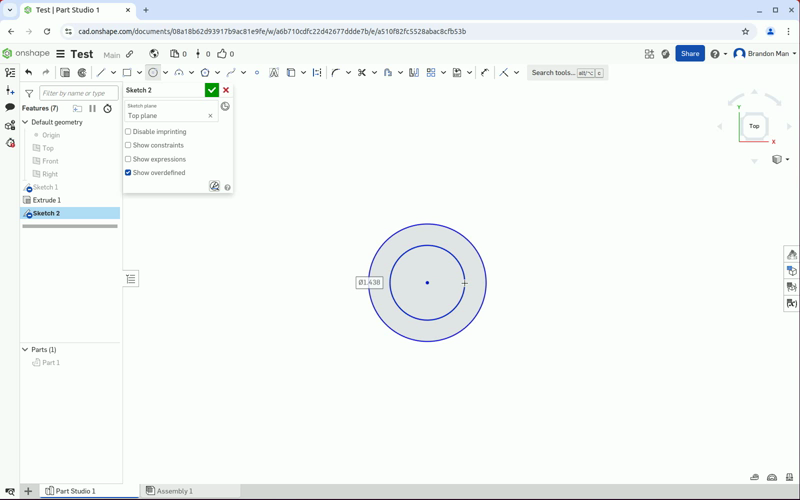
scroll(-6)
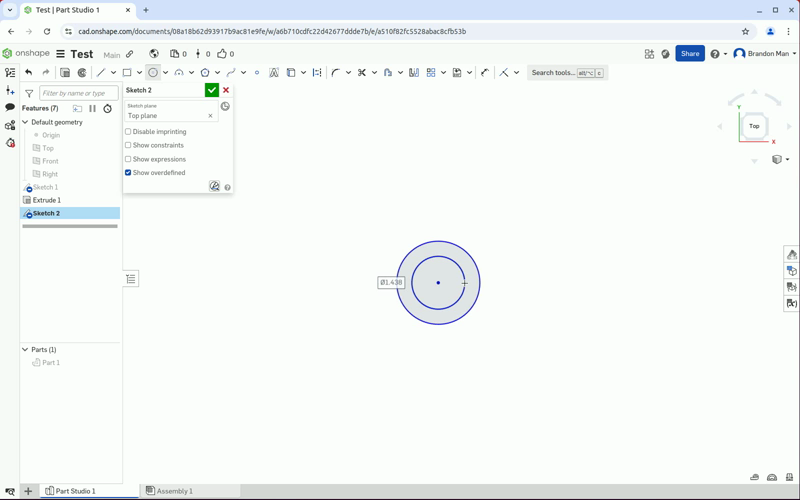
scroll(-6)
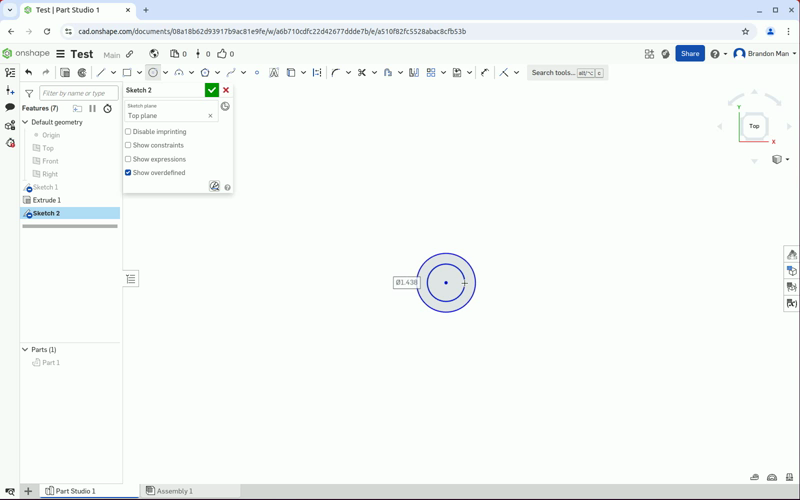
scroll(-6)
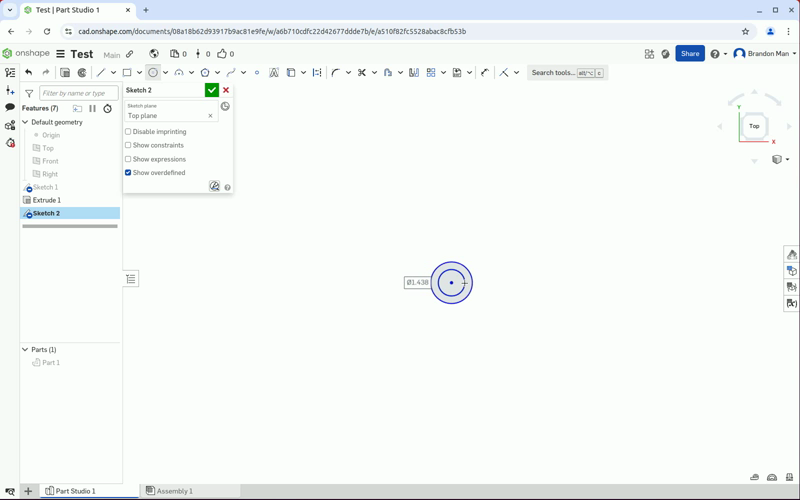
scroll(-6)
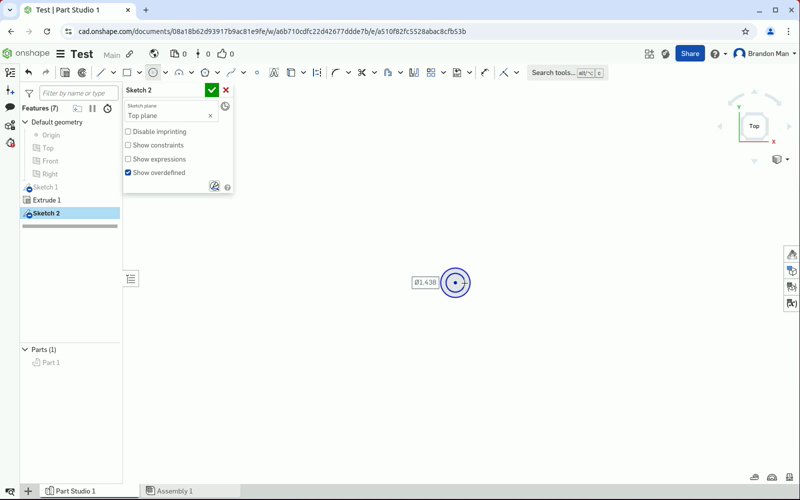
scroll(-6)
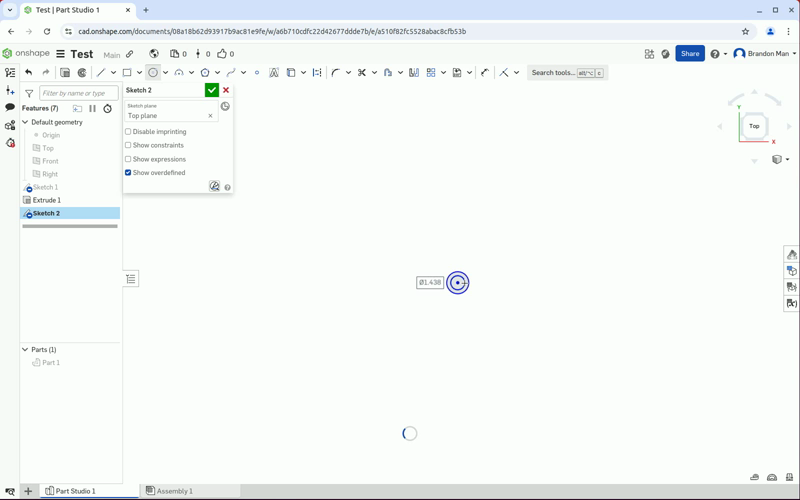
scroll(-6)
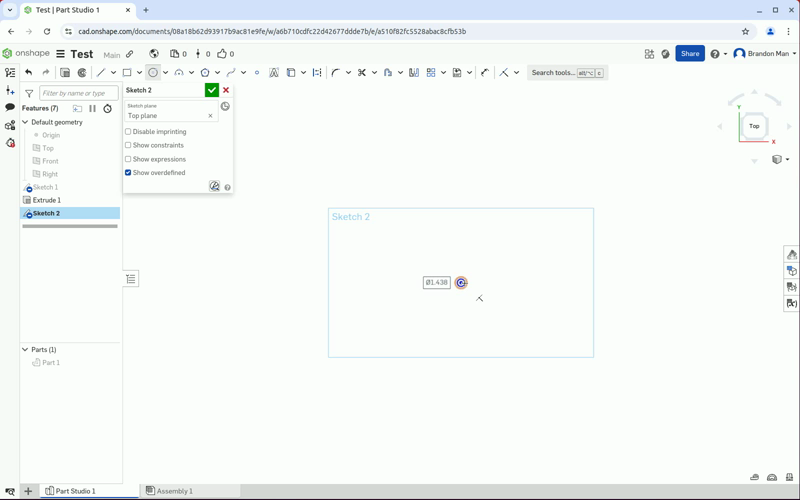
key(esc)
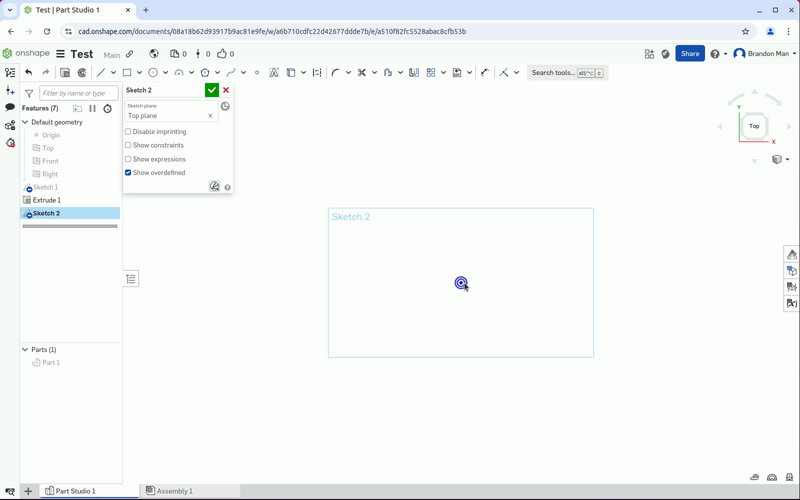
mouse_move(458, 285)
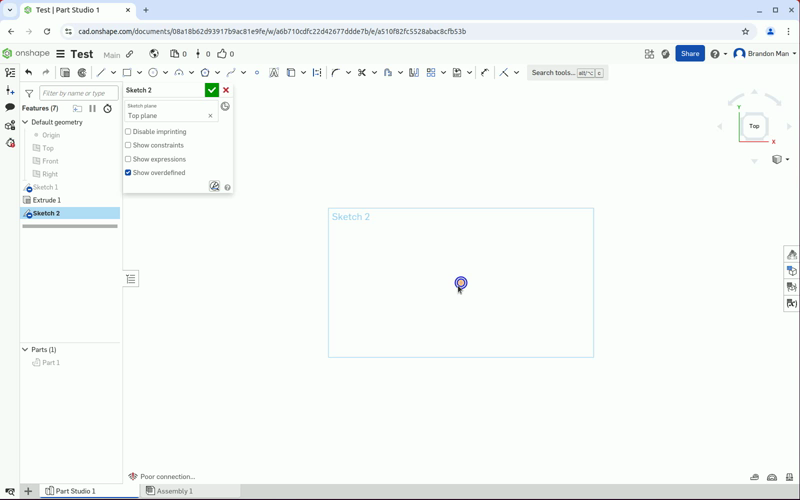
scroll(6)
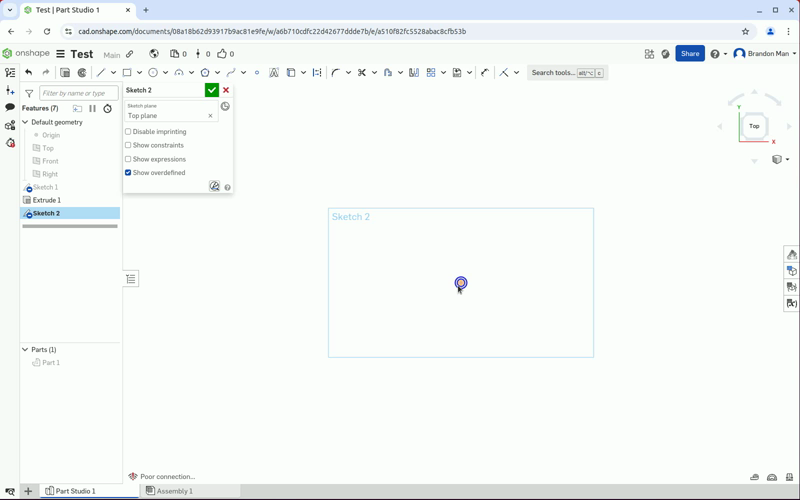
scroll(6)
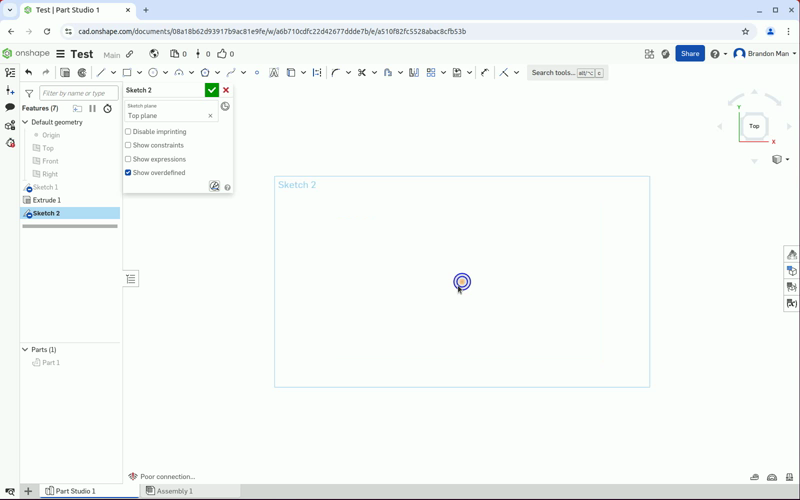
scroll(6)
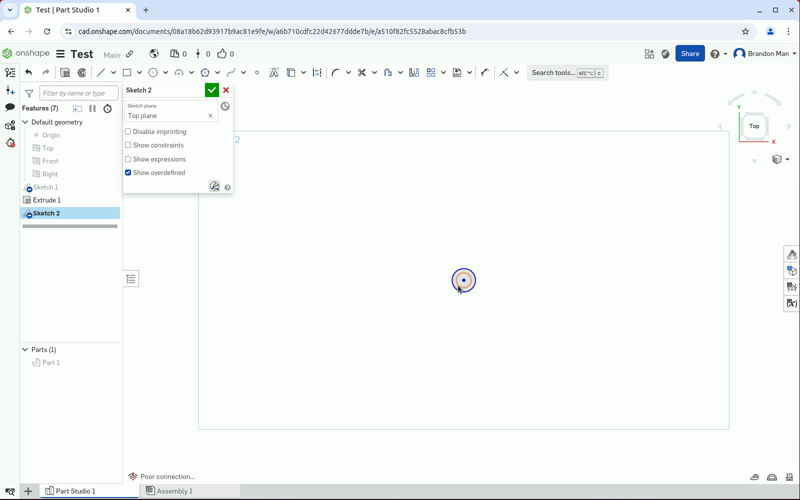
scroll(6)
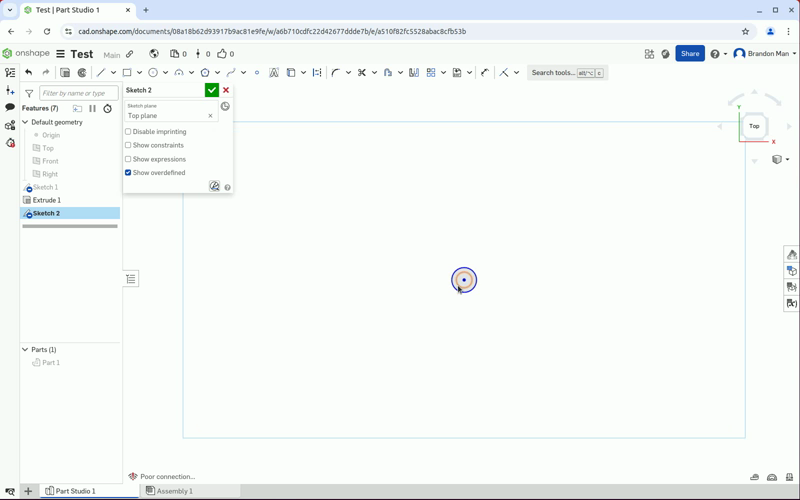
scroll(6)
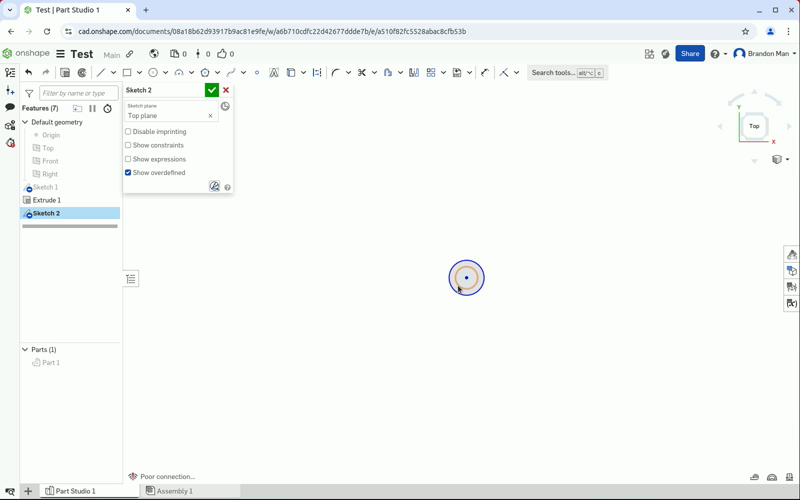
scroll(6)
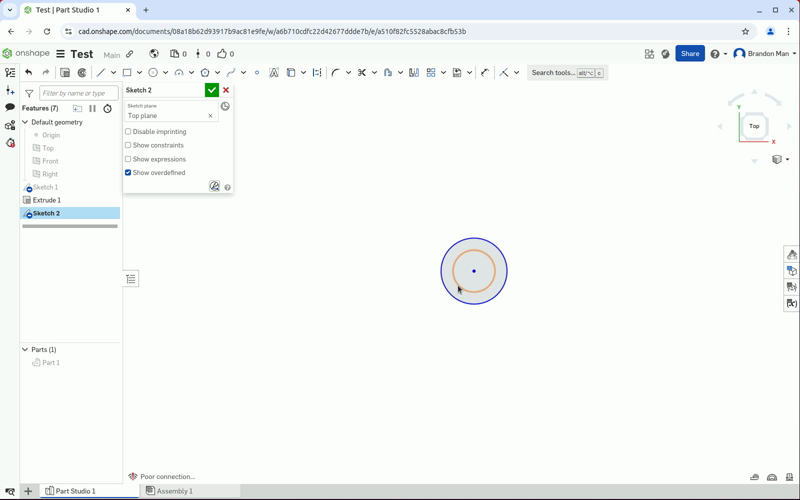
scroll(6)
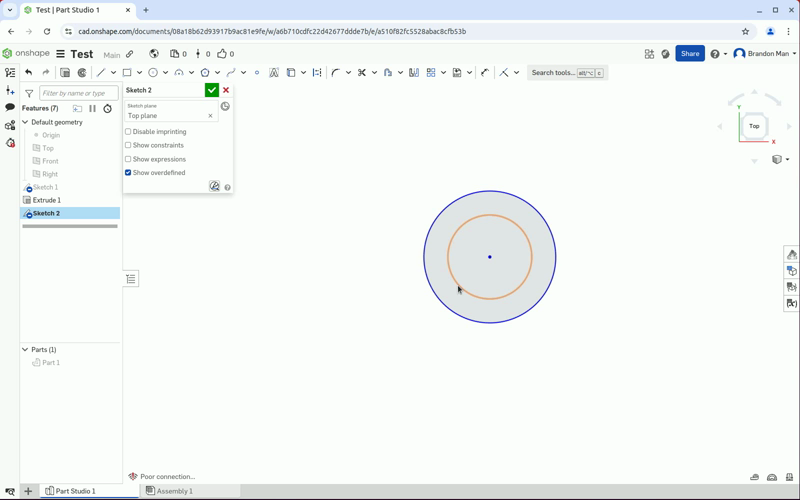
click(458, 285)
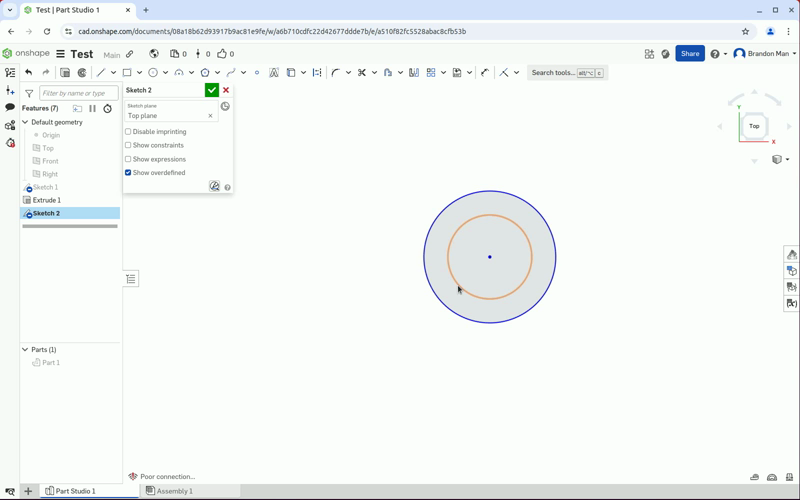
scroll(-6)
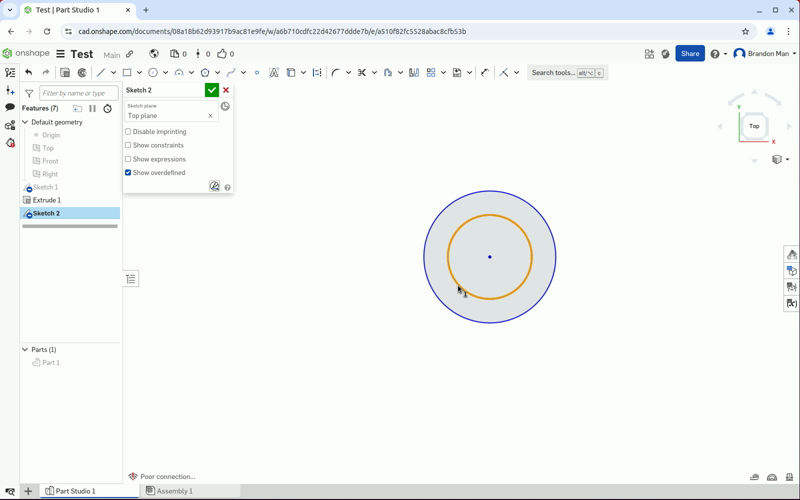
scroll(-6)
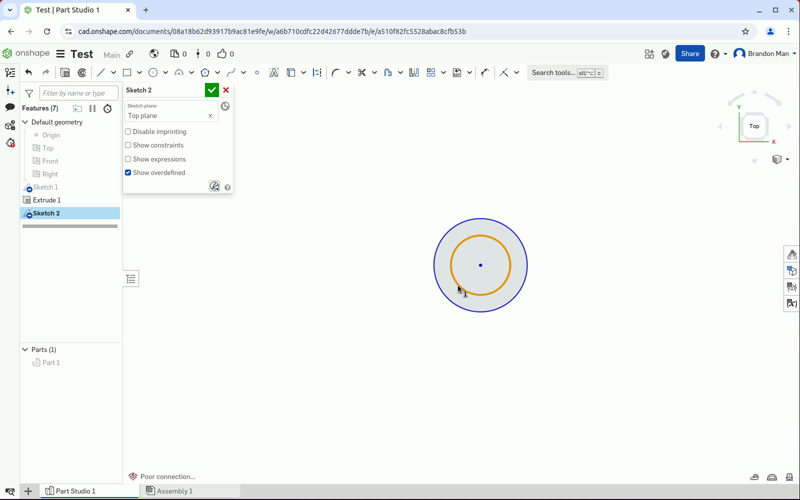
scroll(-6)
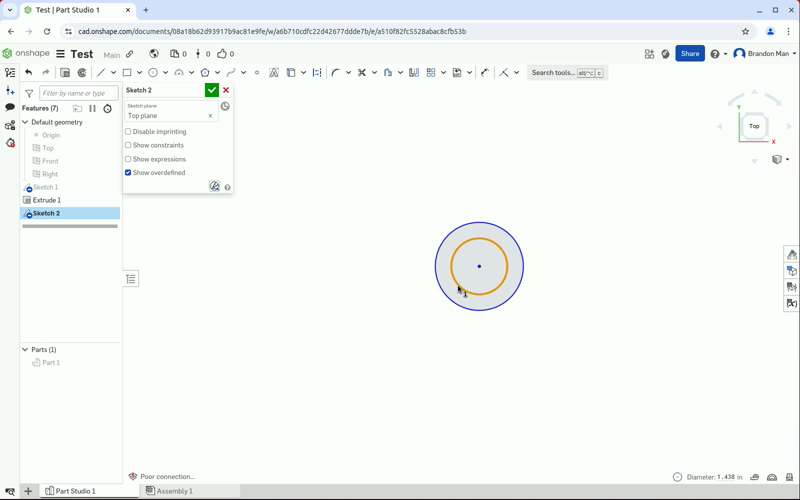
scroll(-6)
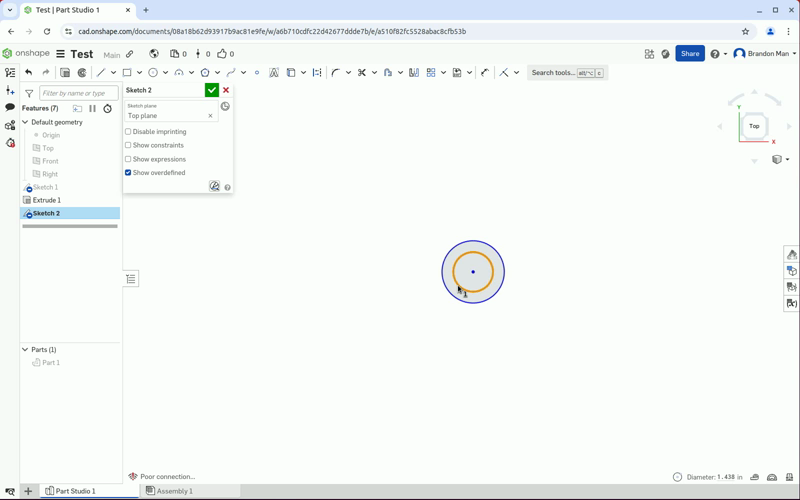
scroll(-6)
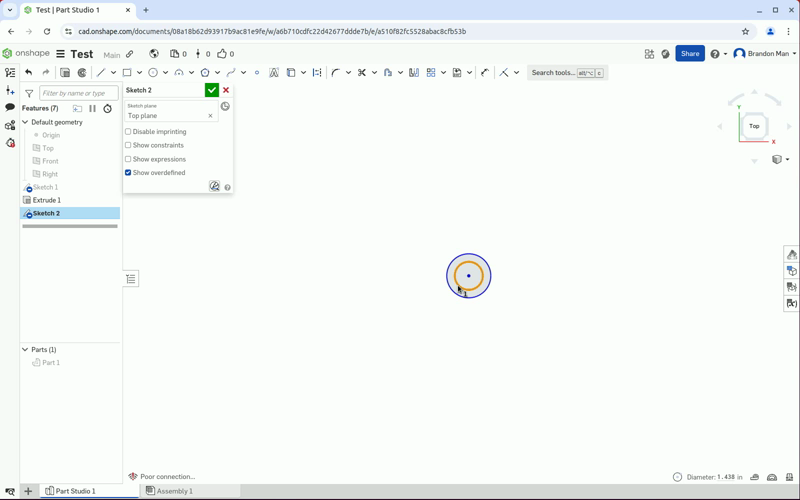
scroll(-6)
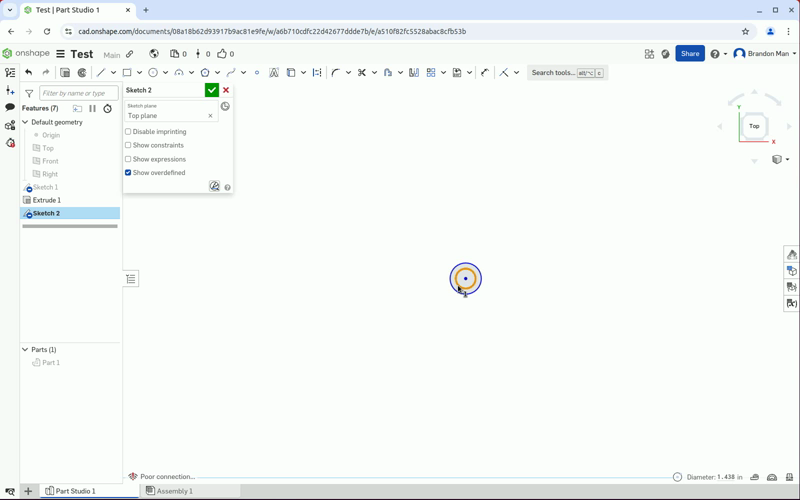
scroll(-6)
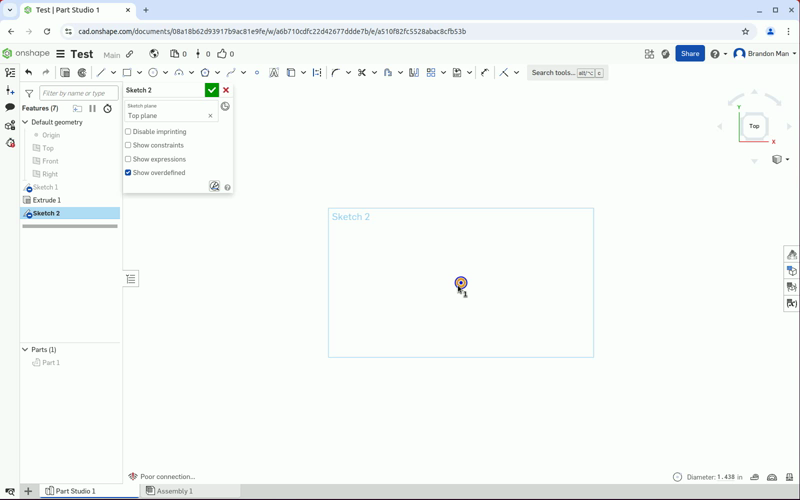
mouse_move(73, 352)
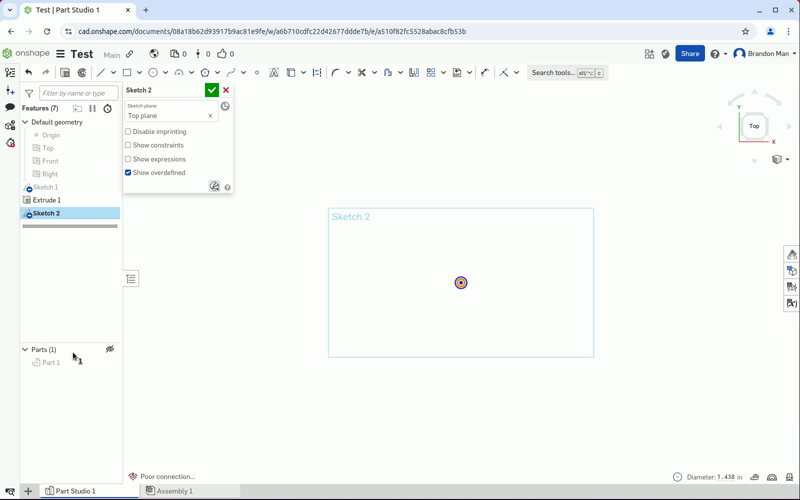
key(shift+y)
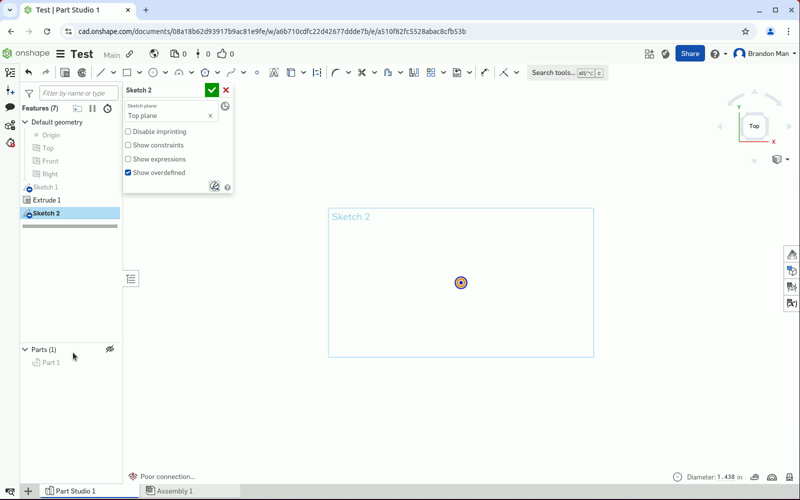
key(shift+e)
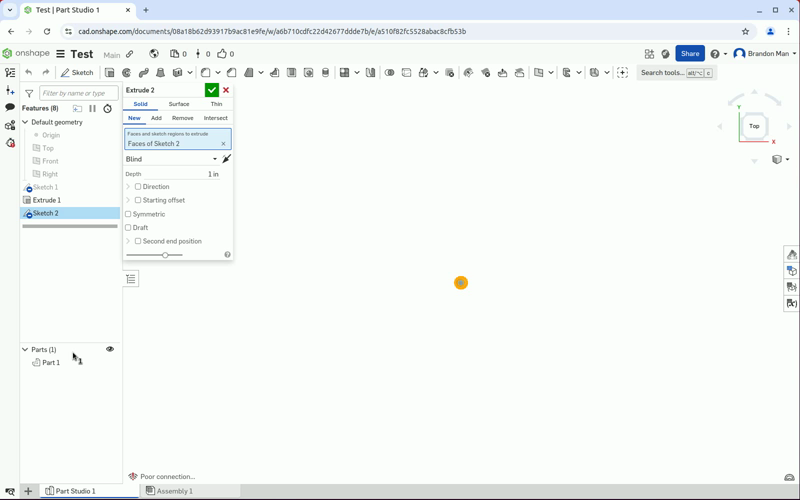
mouse_move(143, 106)
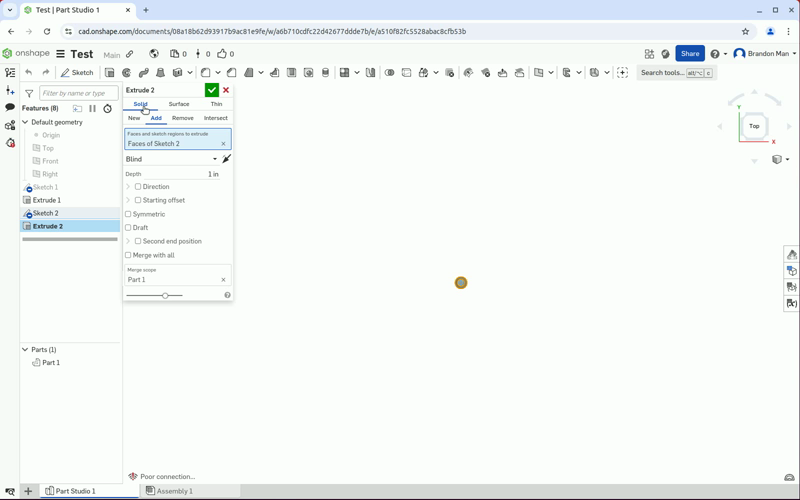
click(143, 106)
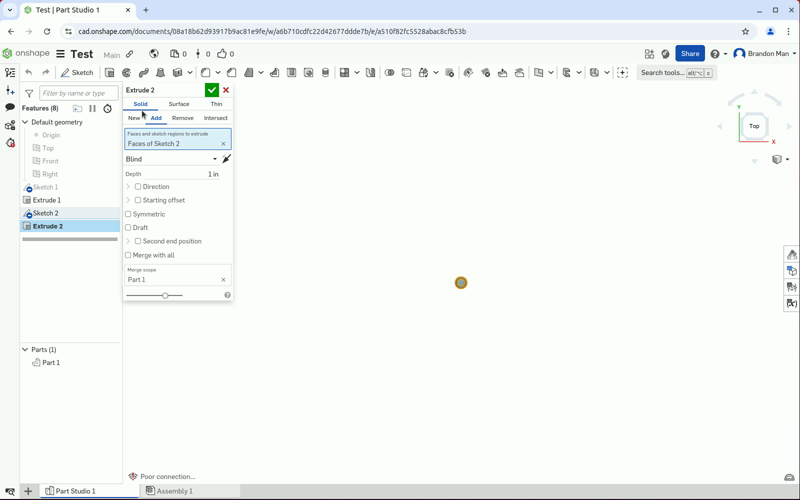
mouse_move(137, 120)
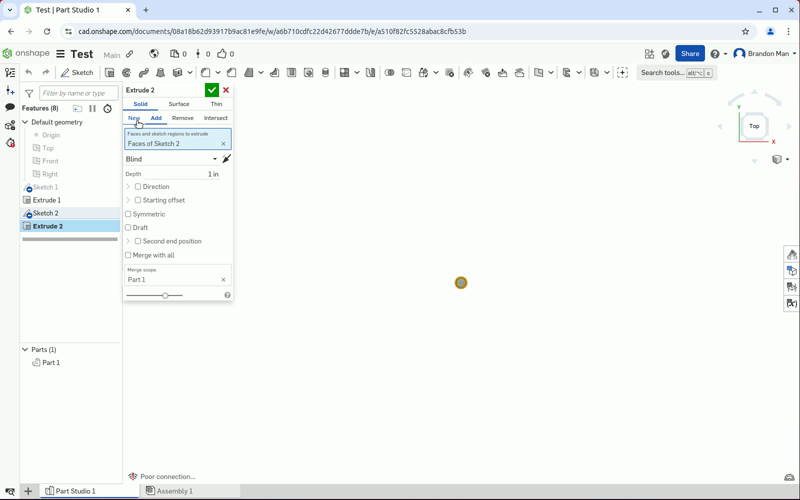
click(137, 120)
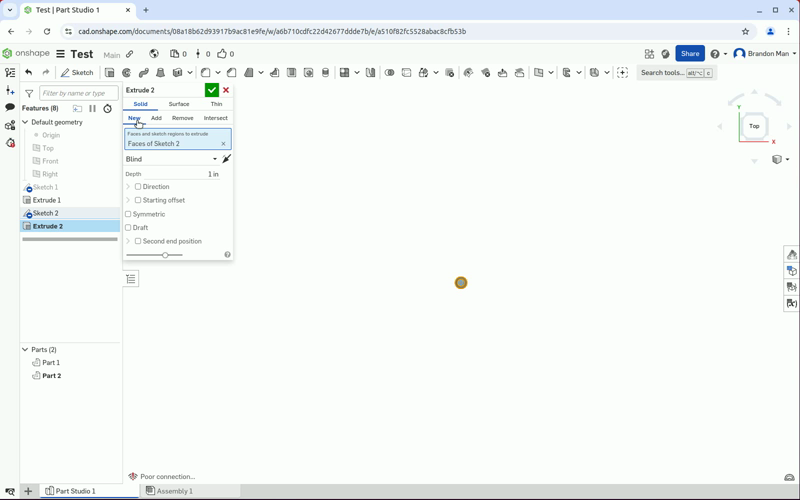
key(tab, 4)
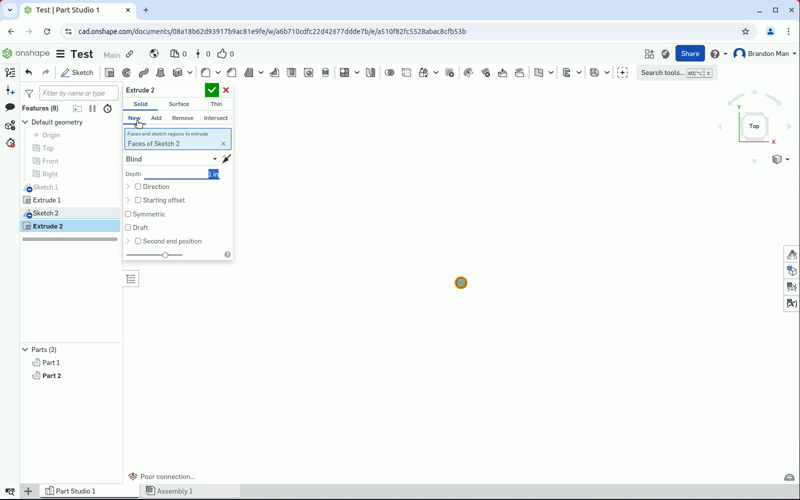
text(-1.444)
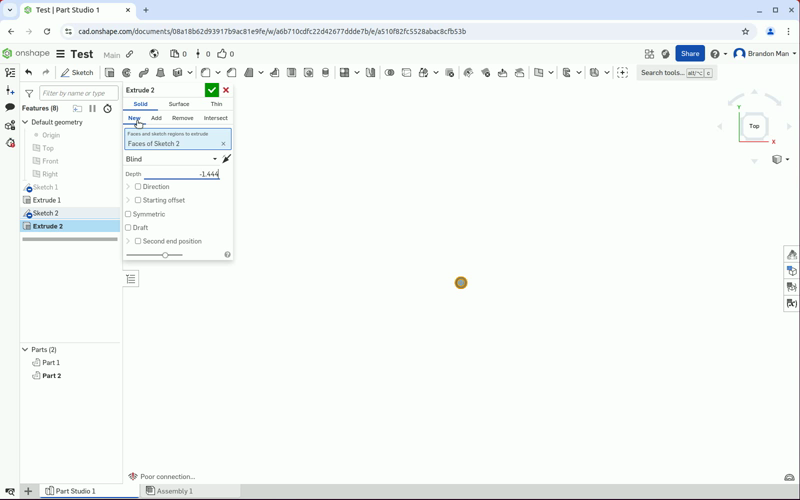
key(enter)
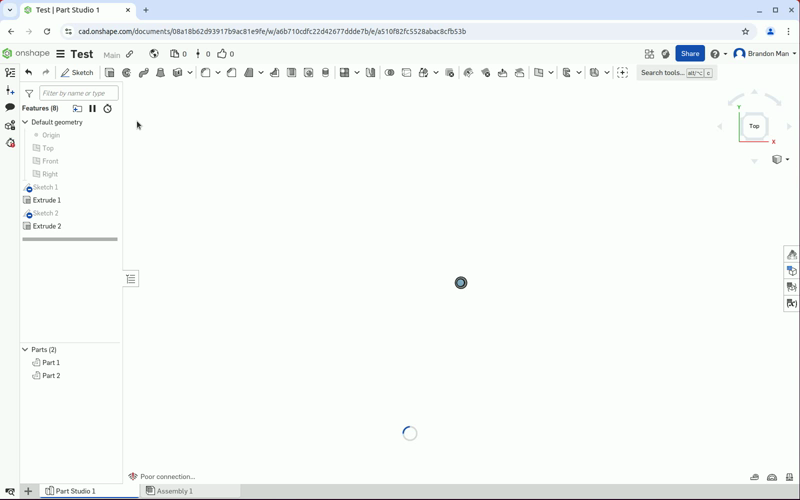
key(shift+h)
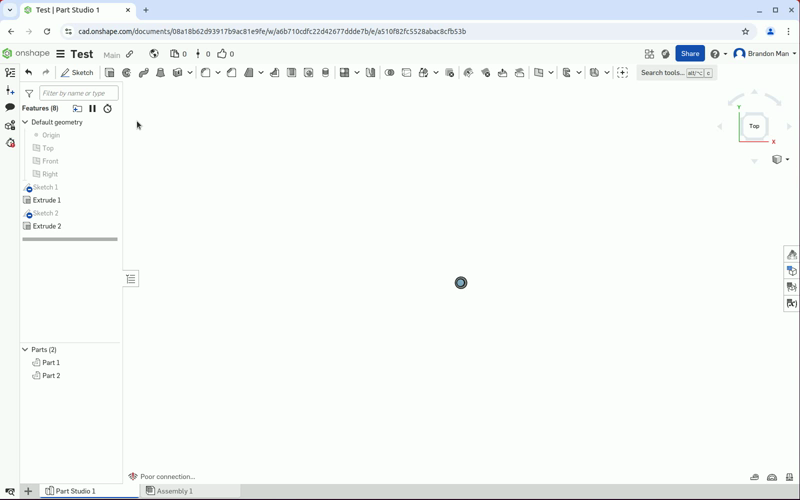
key(shift+h)
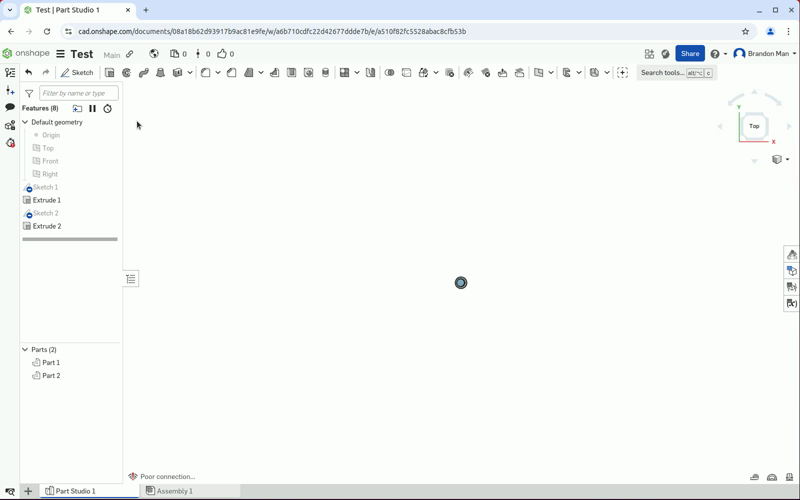
mouse_move(73, 189)
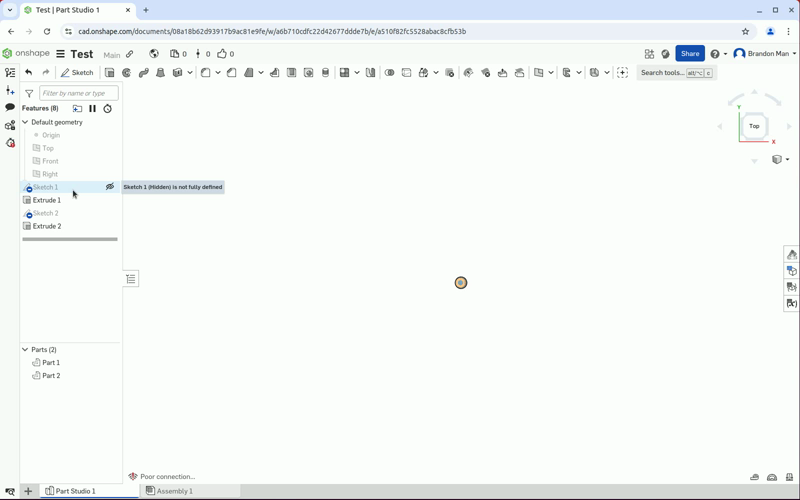
click(73, 189)
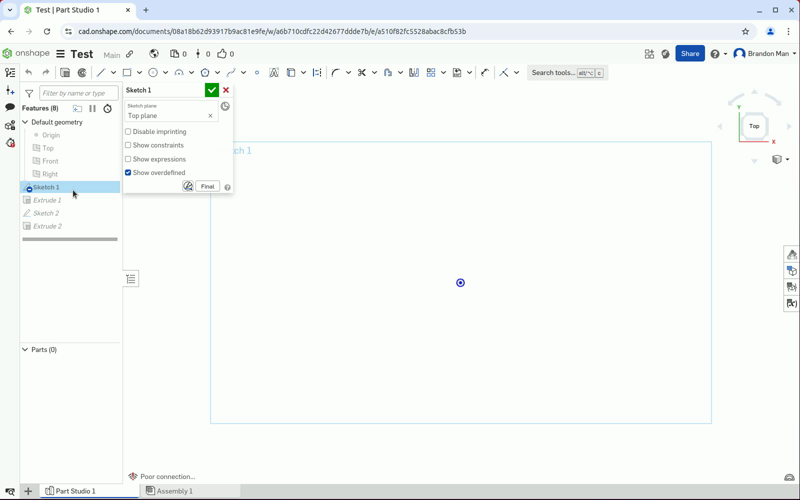
mouse_move(229, 92)
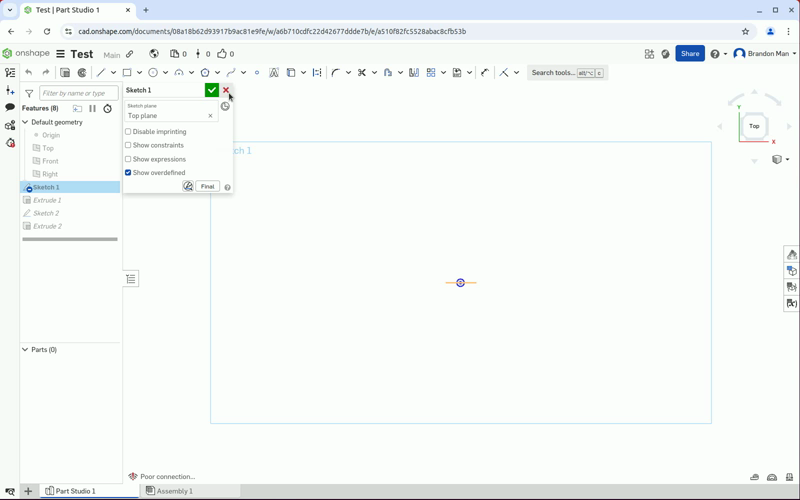
click(229, 92)
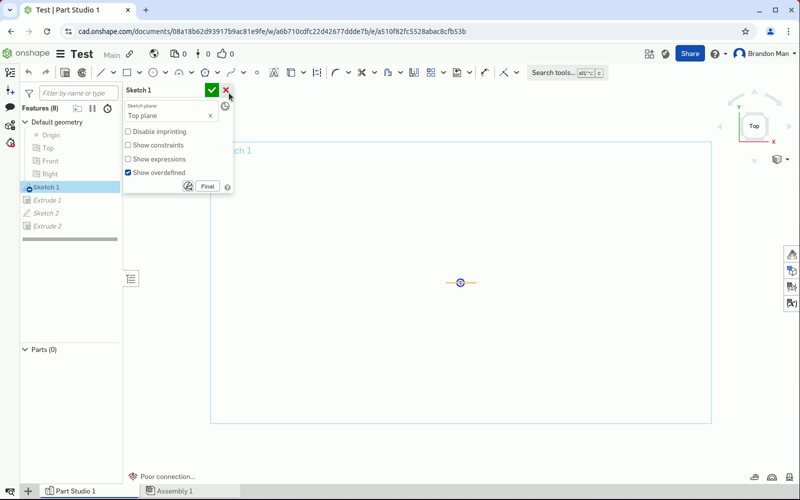
key(shift+s)
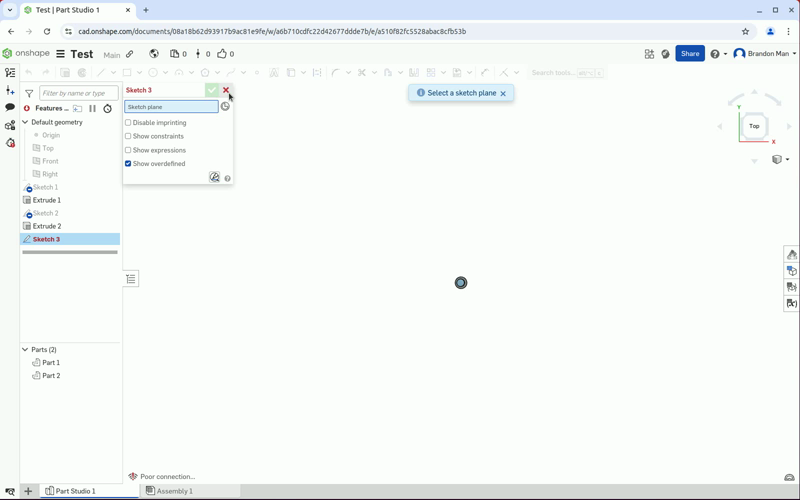
mouse_move(73, 150)
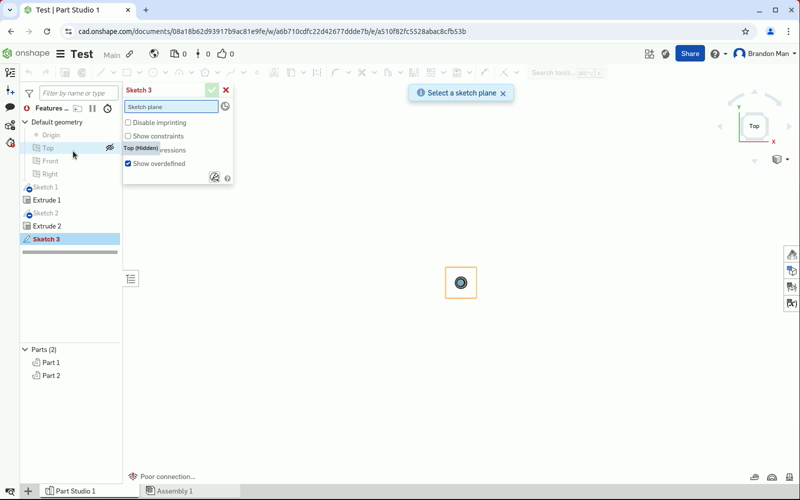
click(73, 150)
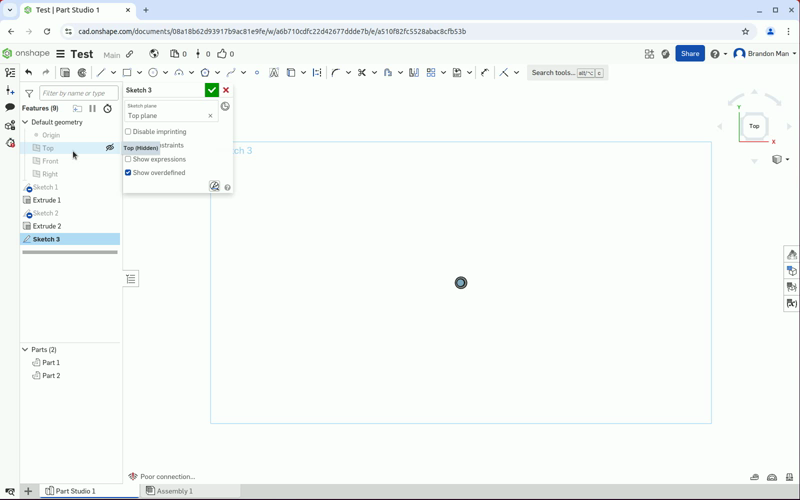
mouse_move(73, 352)
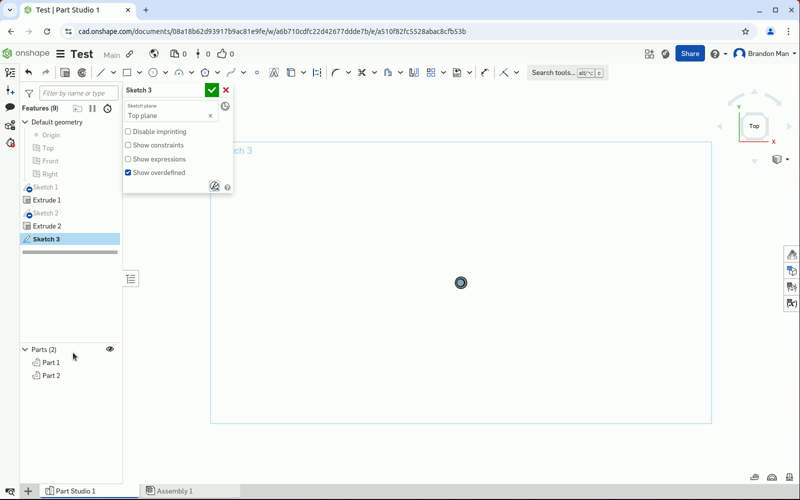
key(y)
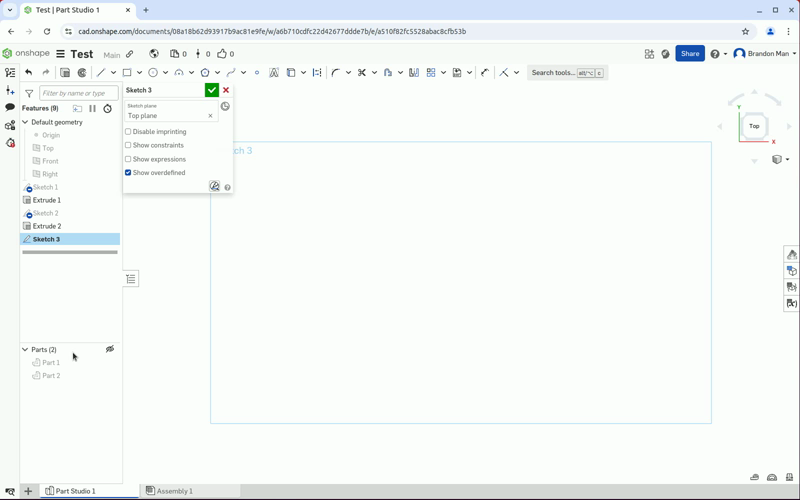
key(c)
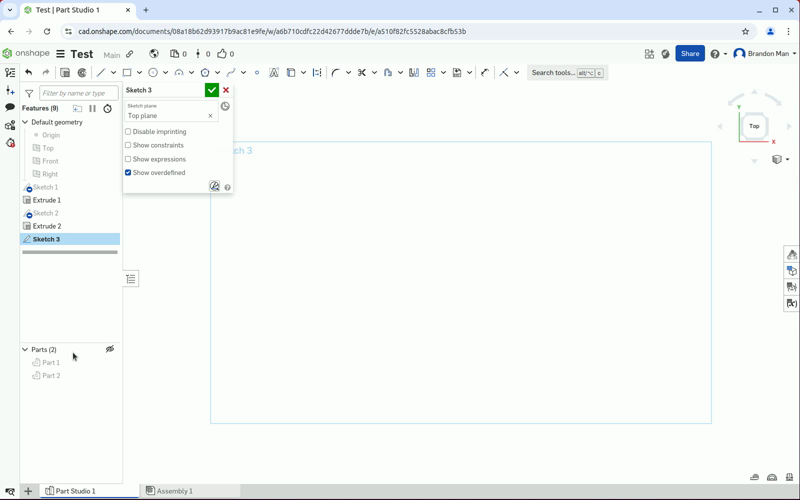
key_down(shift)
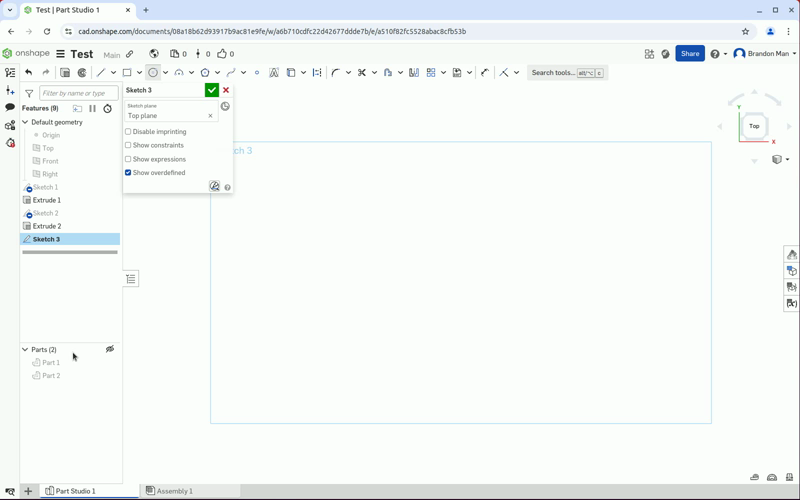
mouse_move(460, 282)
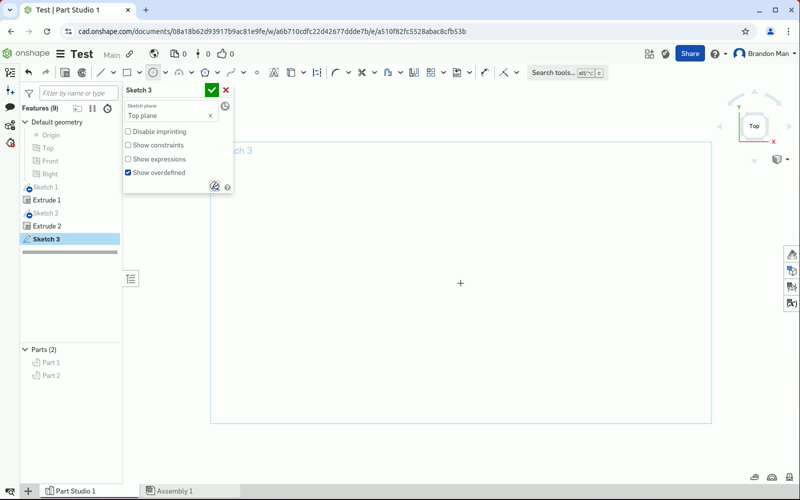
click(460, 282)
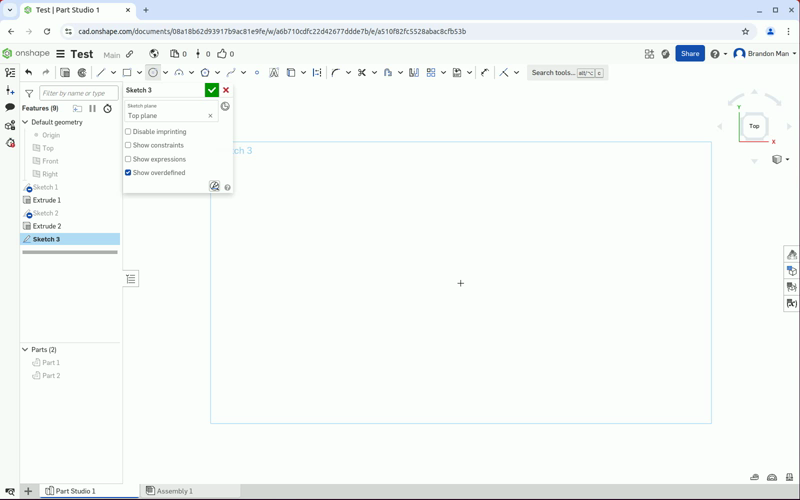
key_up(shift)
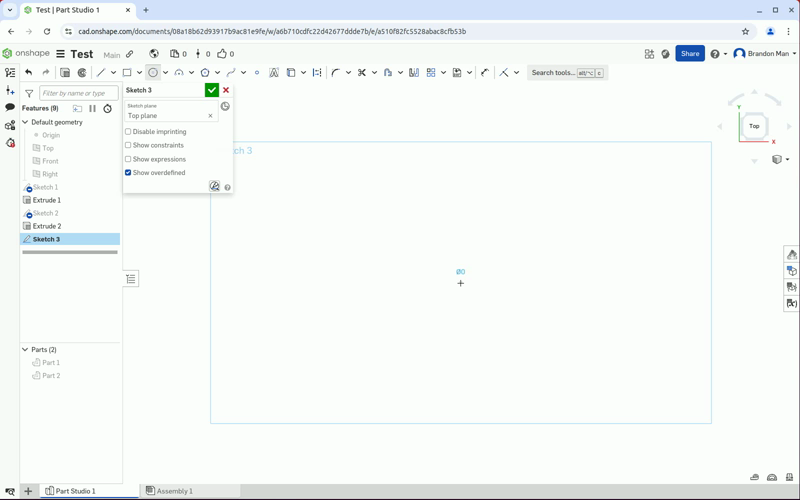
mouse_move(464, 282)
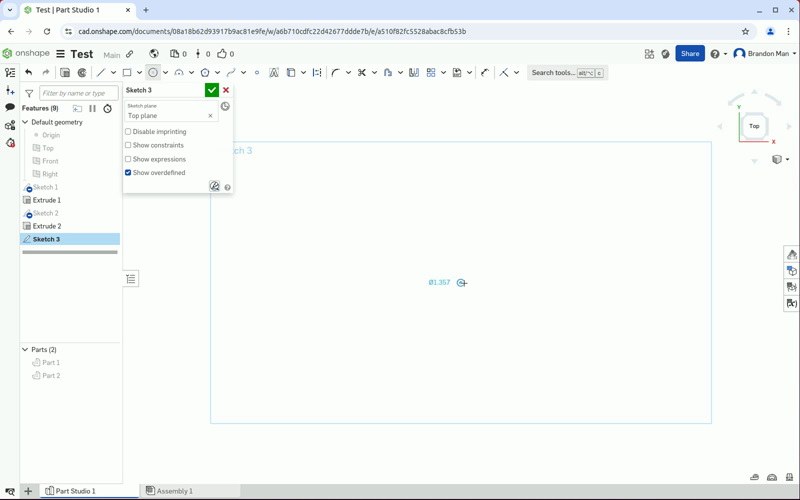
click(464, 282)
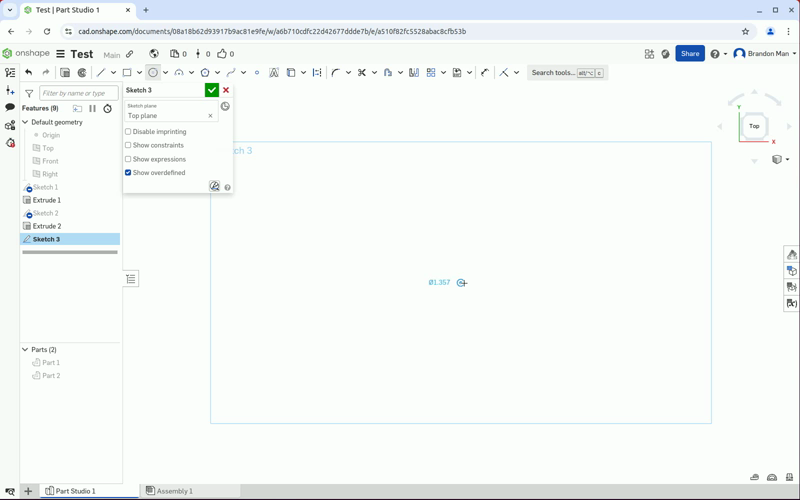
key(esc)
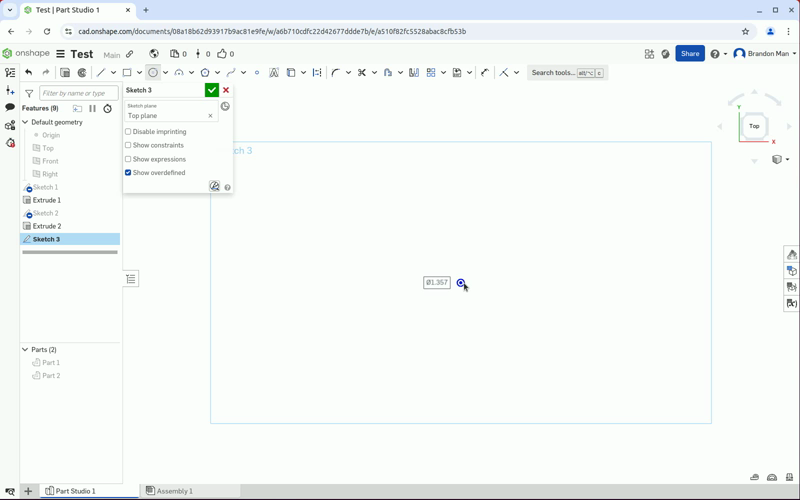
mouse_move(459, 284)
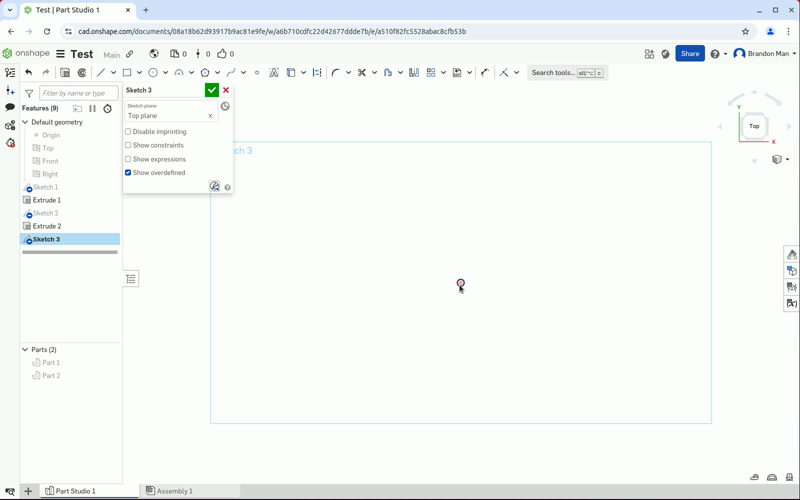
scroll(6)
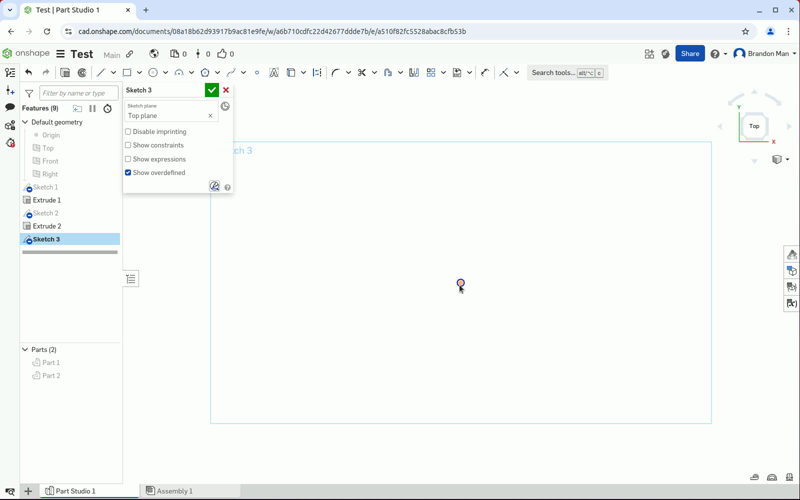
scroll(6)
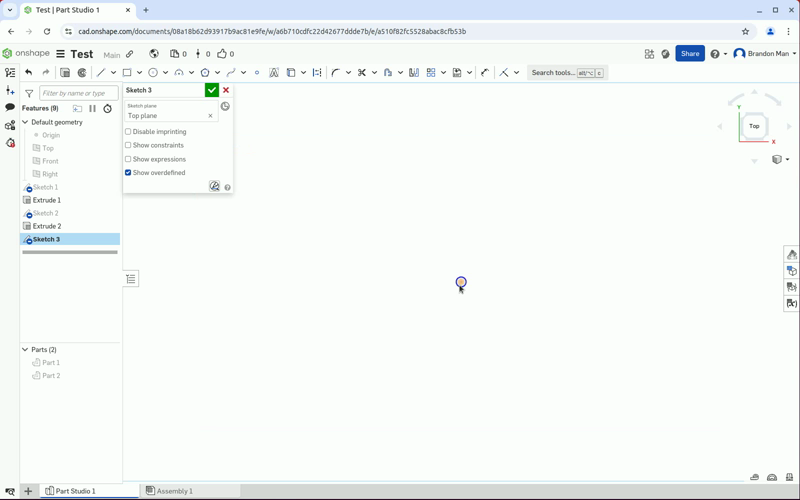
scroll(6)
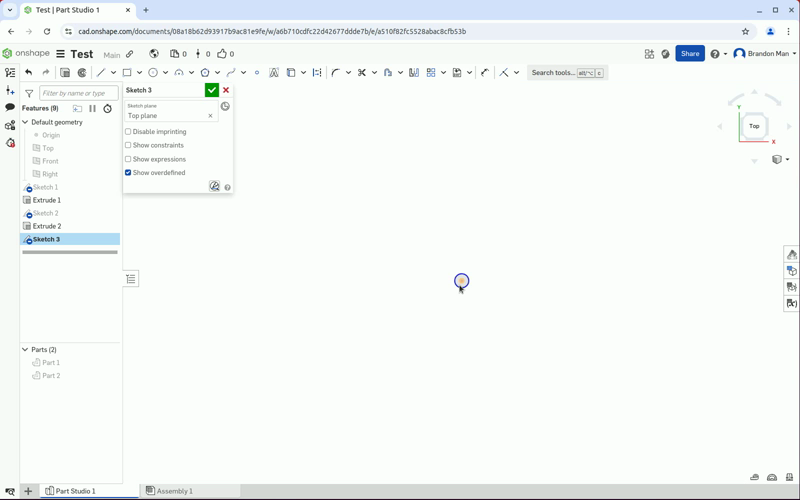
scroll(6)
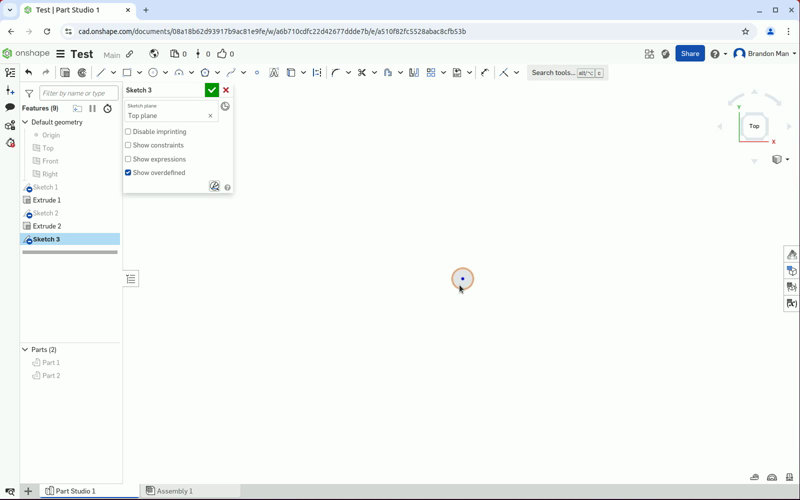
scroll(6)
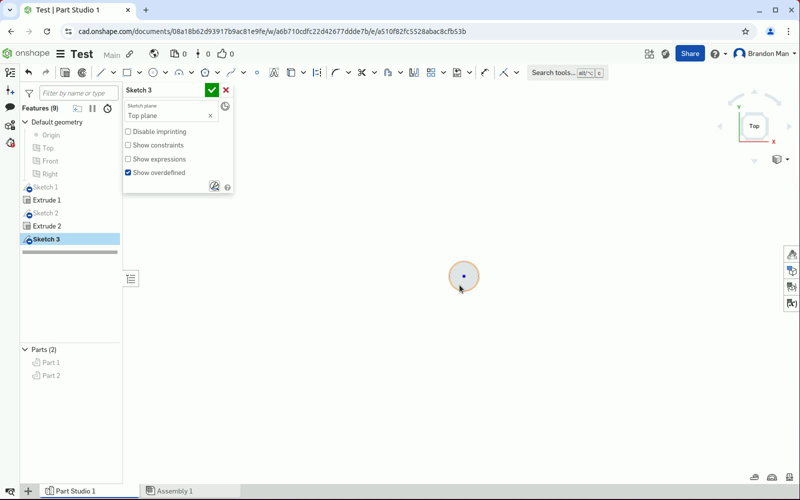
scroll(6)
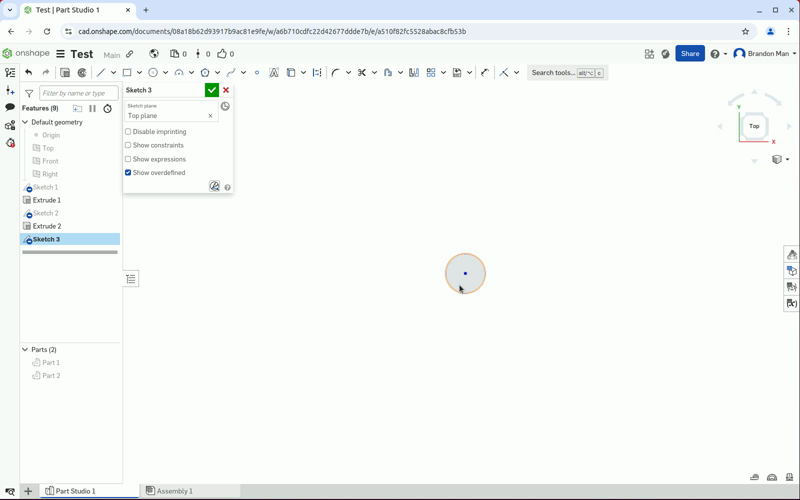
scroll(6)
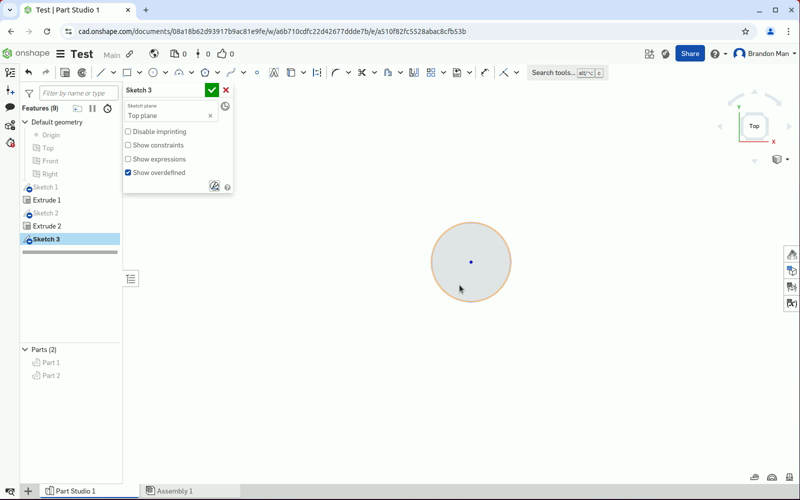
click(459, 284)
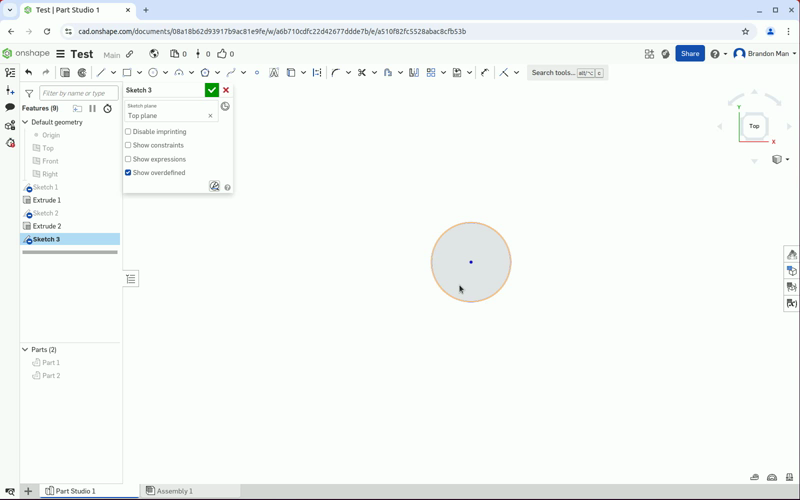
scroll(-6)
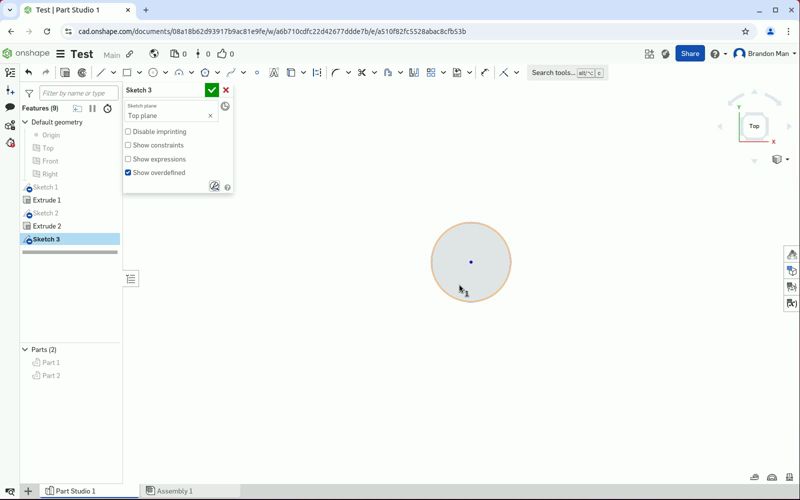
scroll(-6)
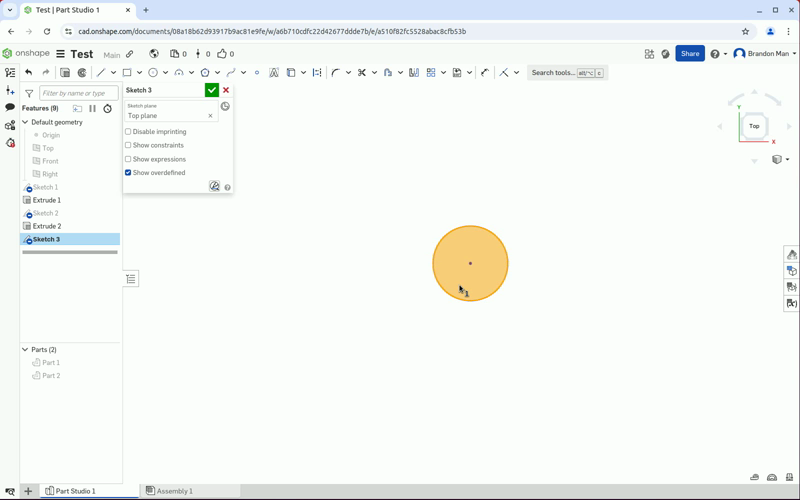
scroll(-6)
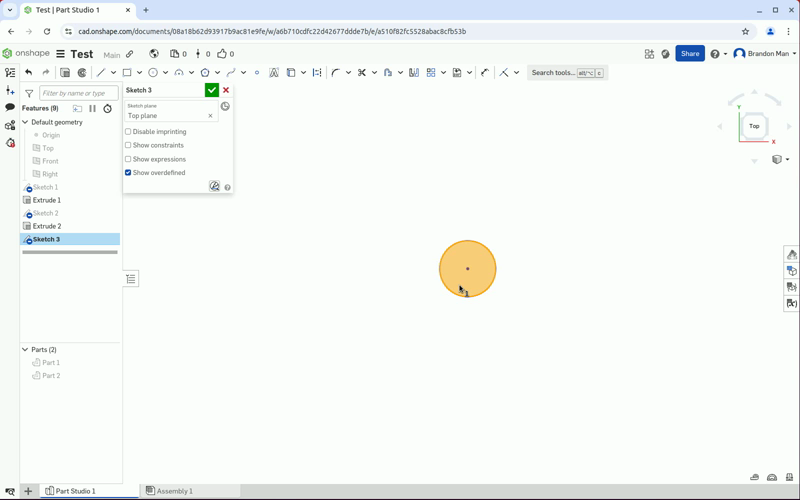
scroll(-6)
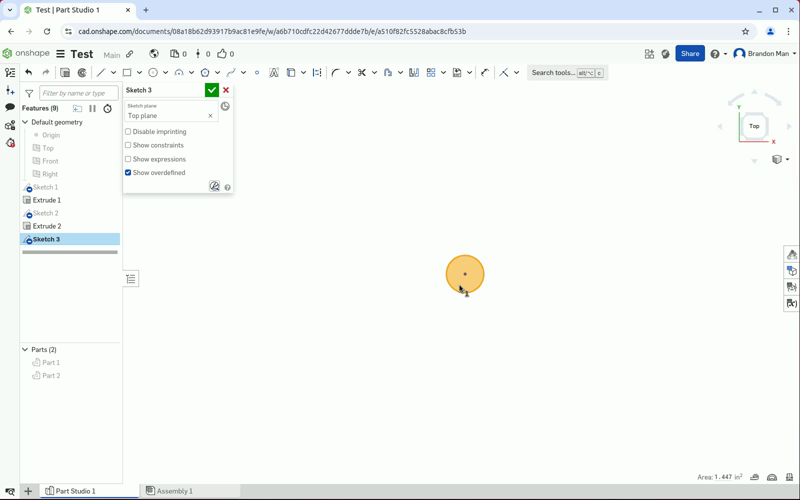
scroll(-6)
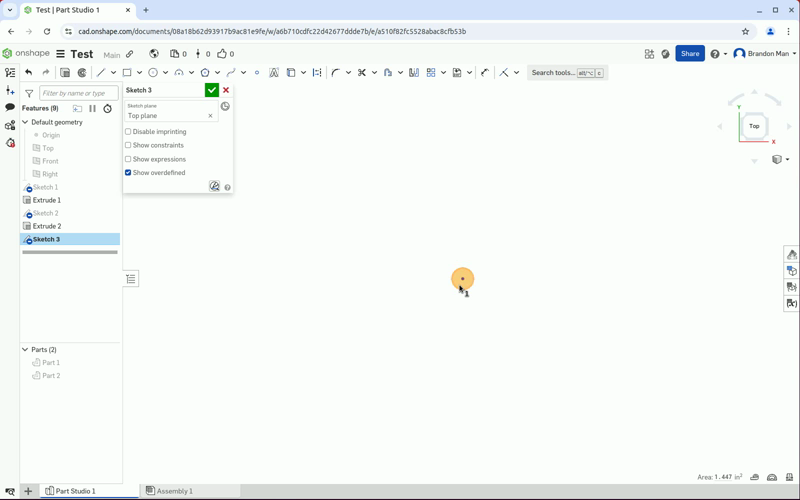
scroll(-6)
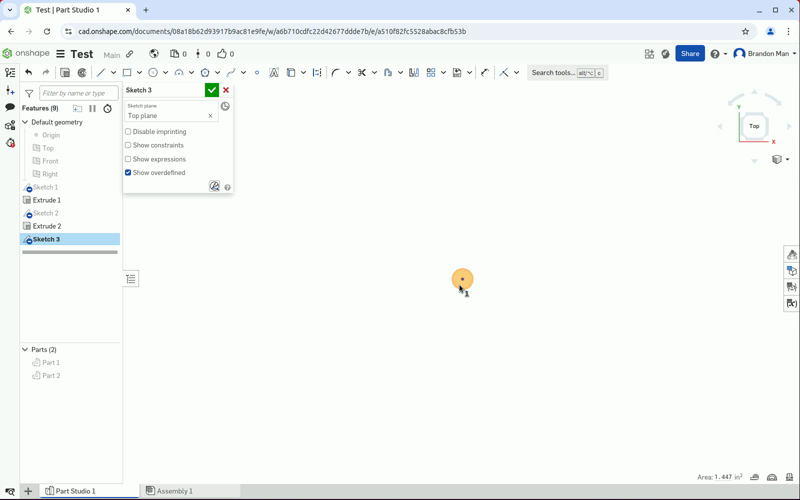
scroll(-6)
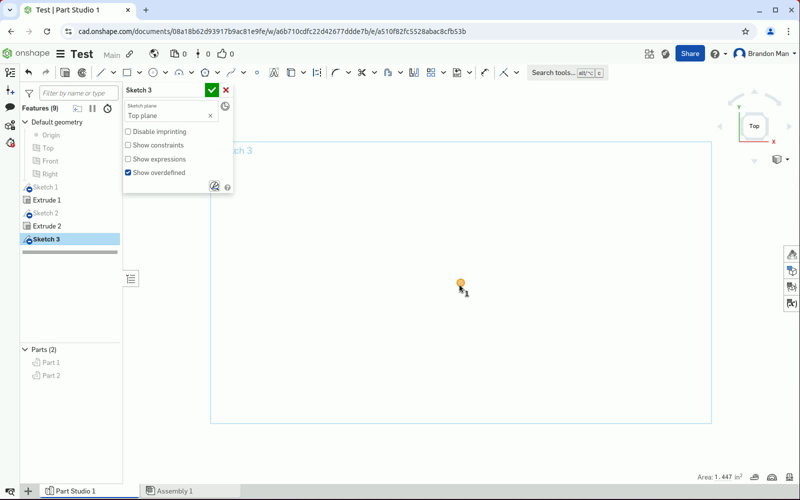
mouse_move(73, 352)
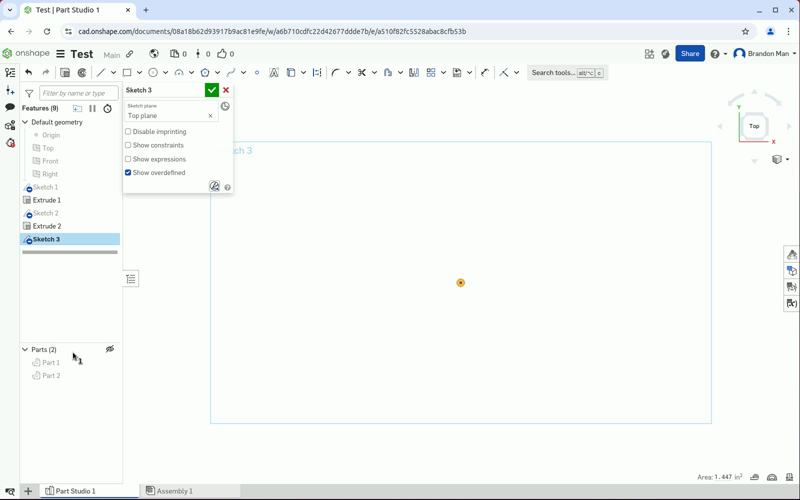
key(shift+y)
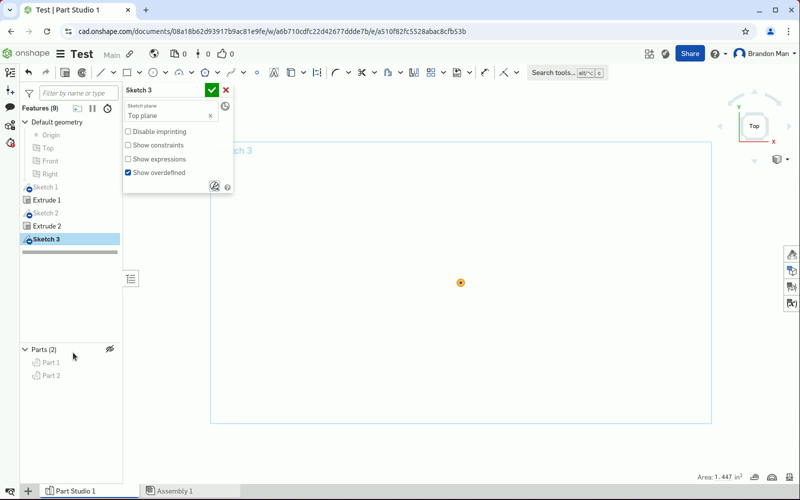
key(shift+e)
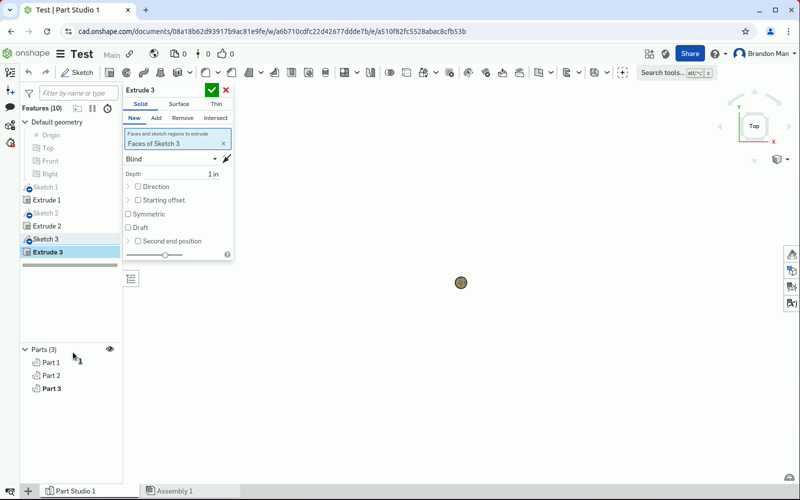
mouse_move(143, 106)
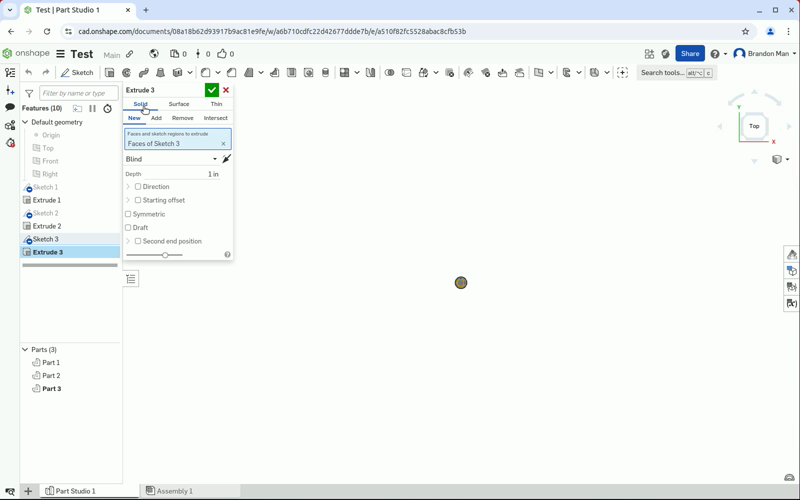
click(143, 106)
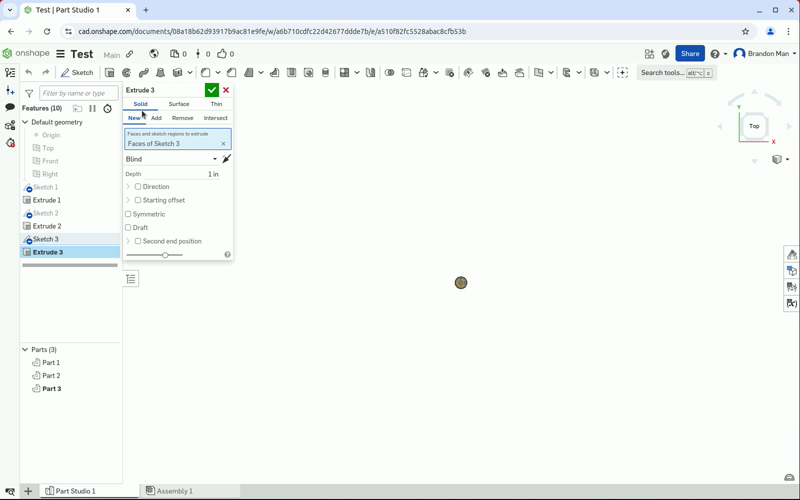
mouse_move(137, 120)
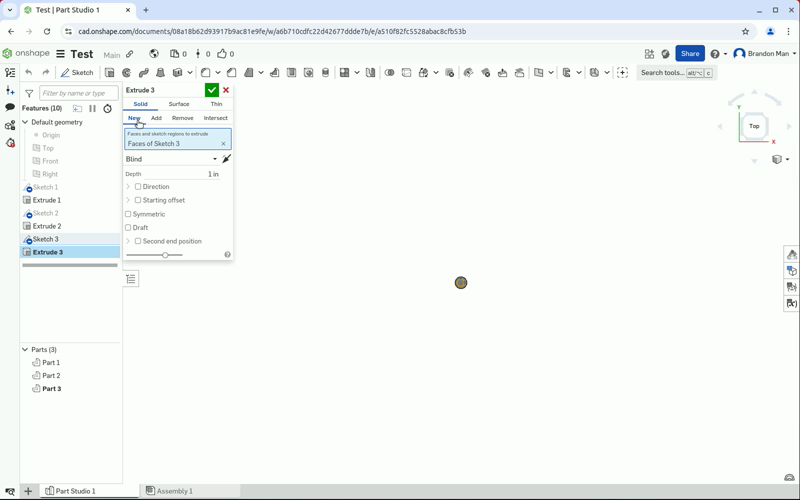
click(137, 120)
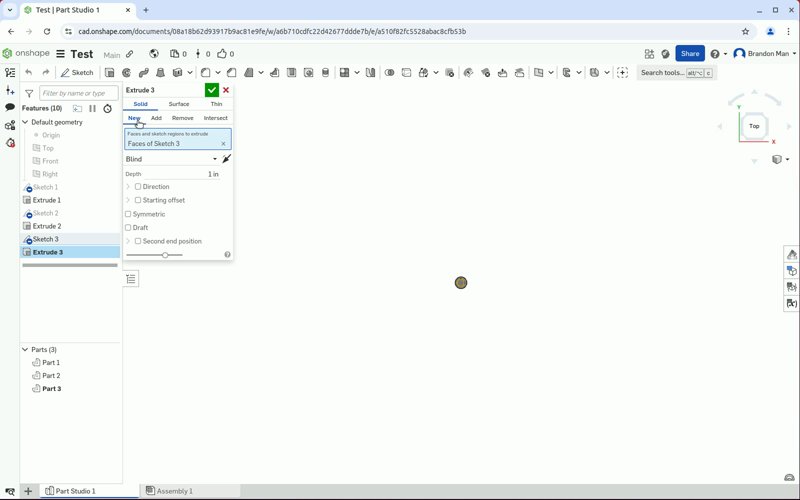
key(tab, 4)
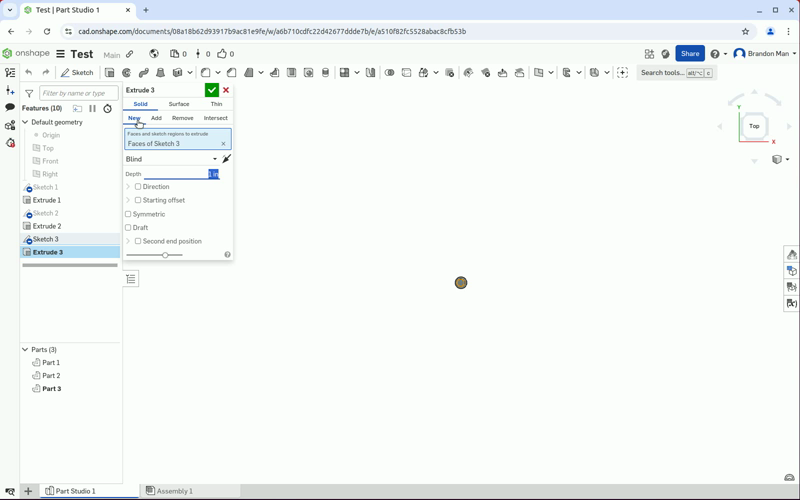
text(-1.444)
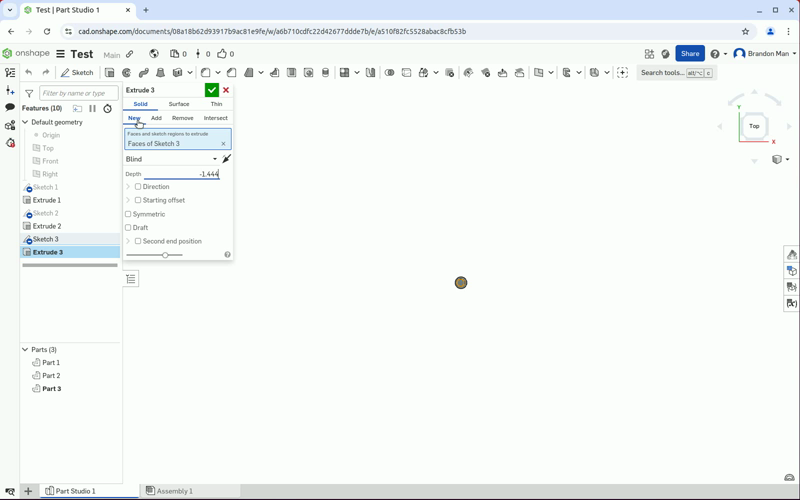
key(enter)
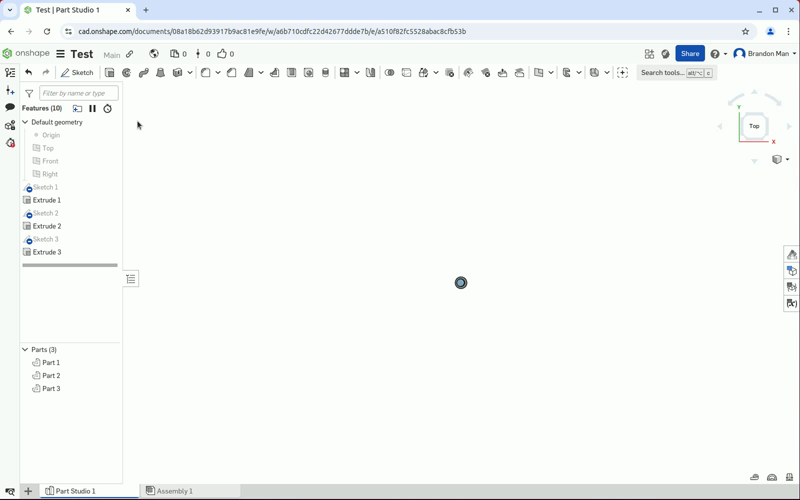
key(shift+h)
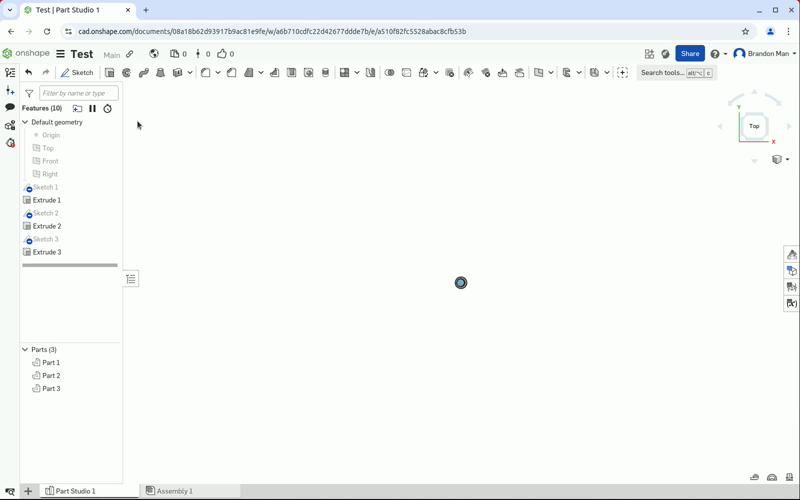
key(shift+h)
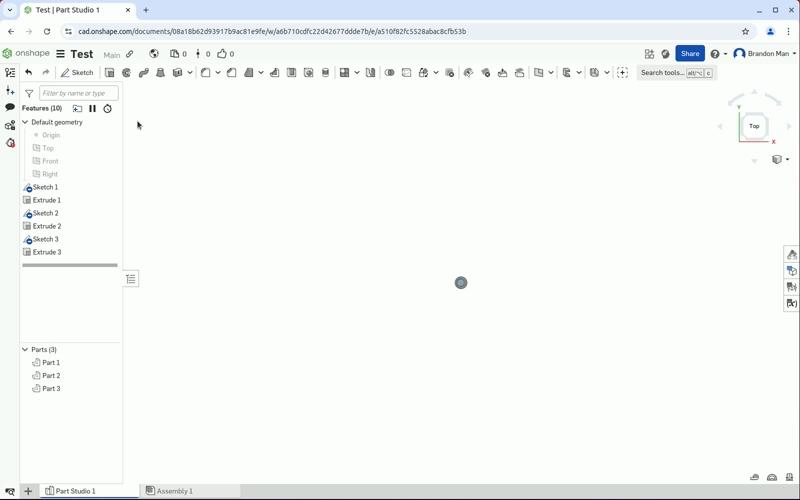
key(shift+7)
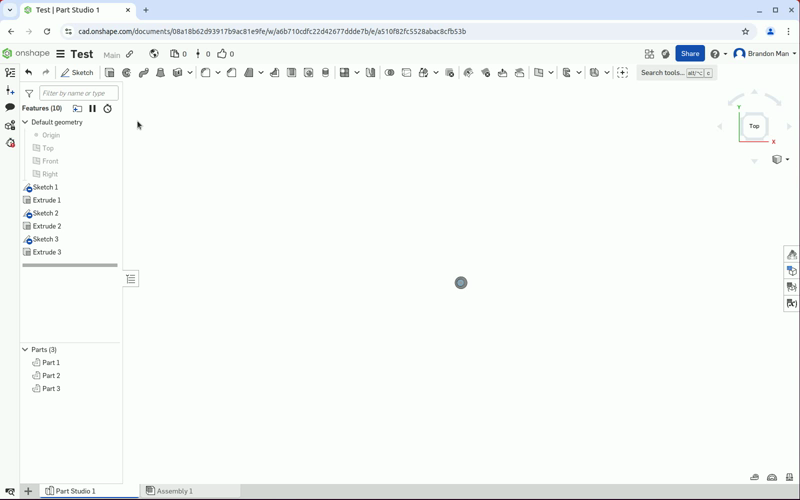
key(up, 3)
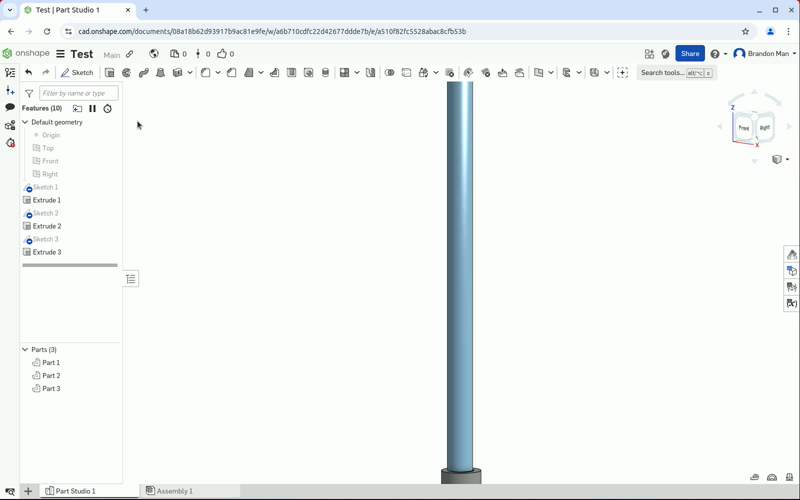
key(left, 3)
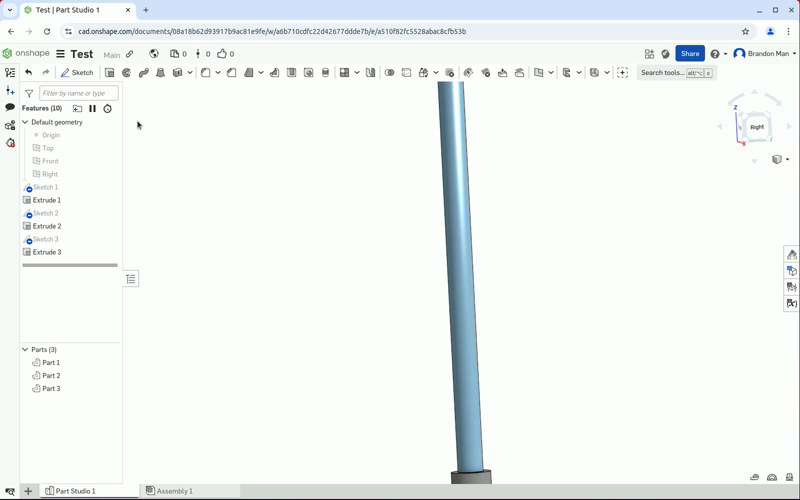
key(right, 3)
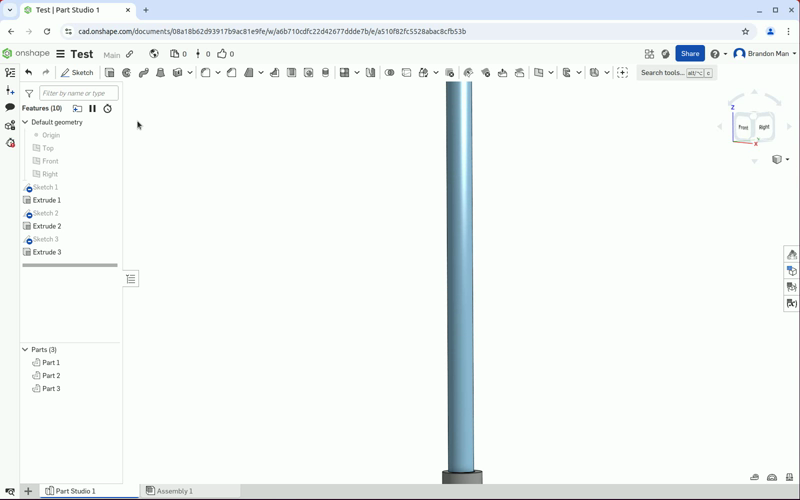
key(down, 3)
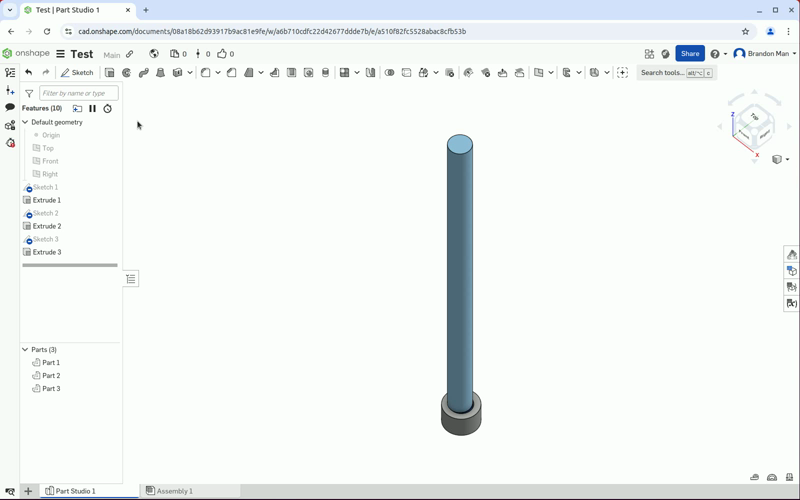
mouse_move(73, 189)
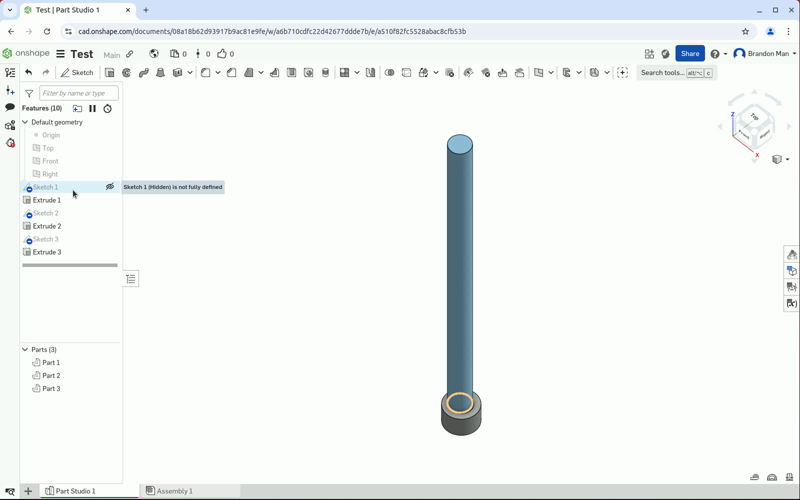
click(73, 189)